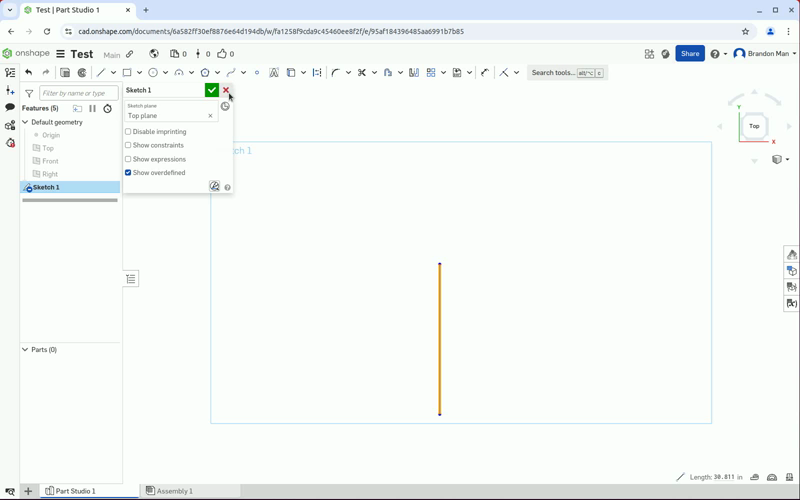
key(shift+h)
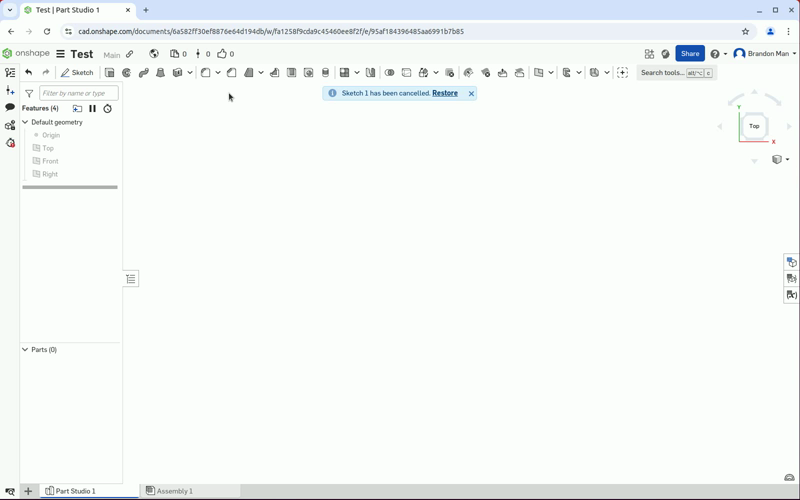
mouse_move(73, 352)
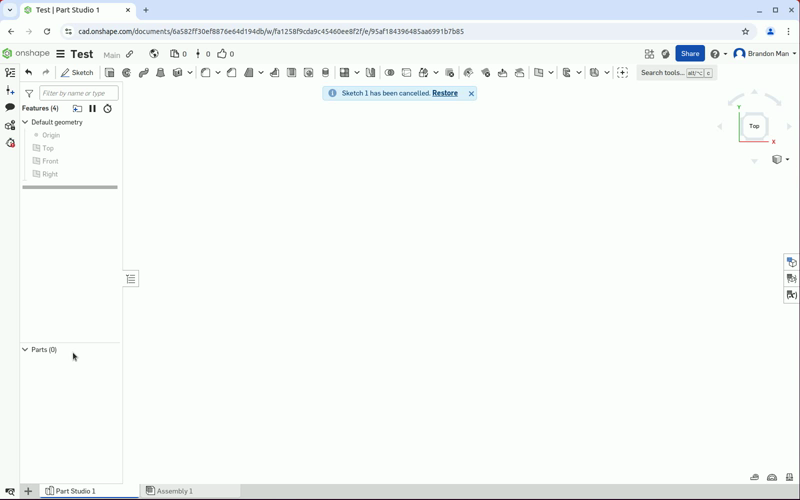
key(y)
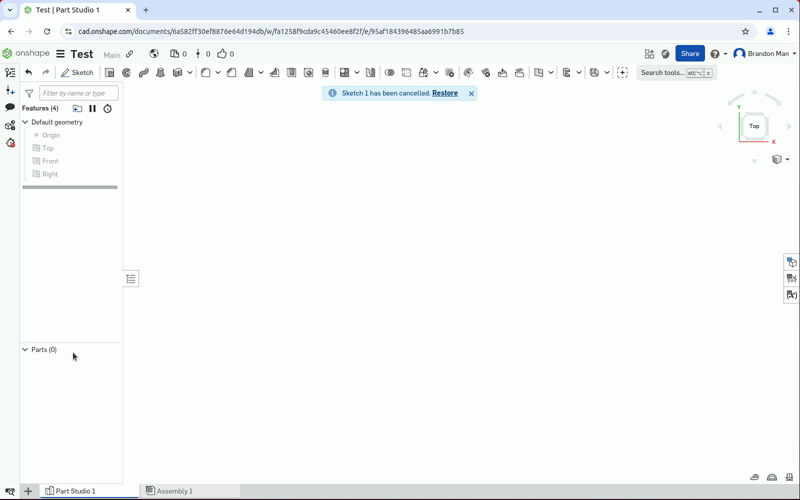
key(shift+p)
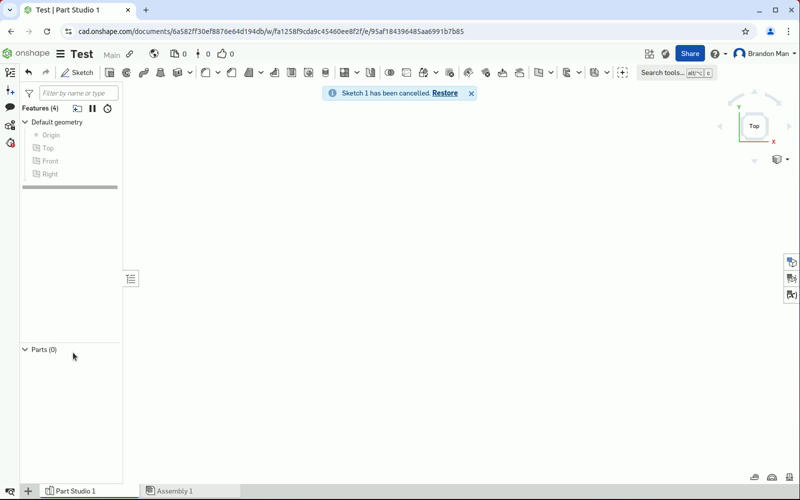
key(space)
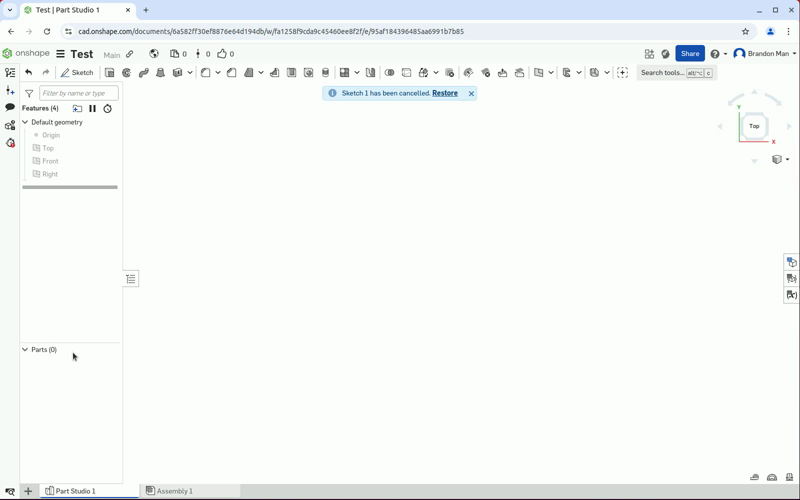
key_down(shift)
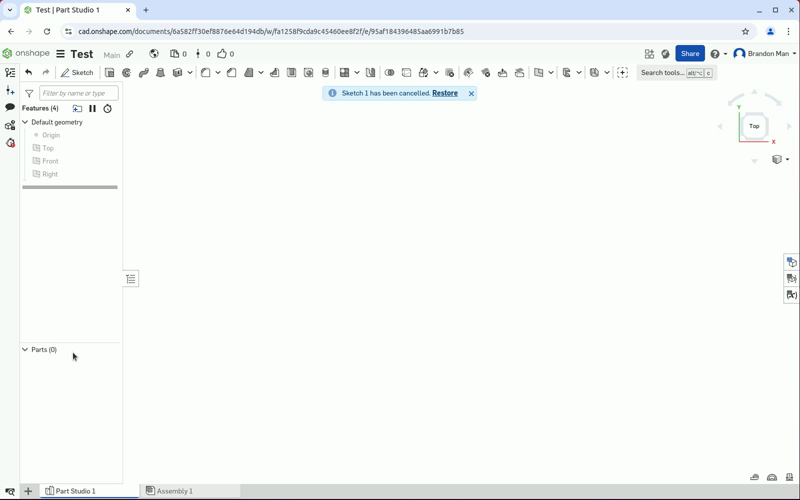
key(up)
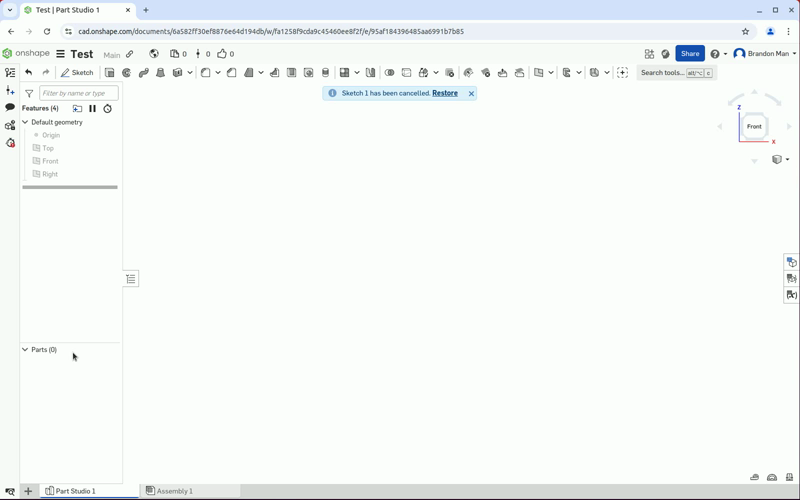
key_up(shift)
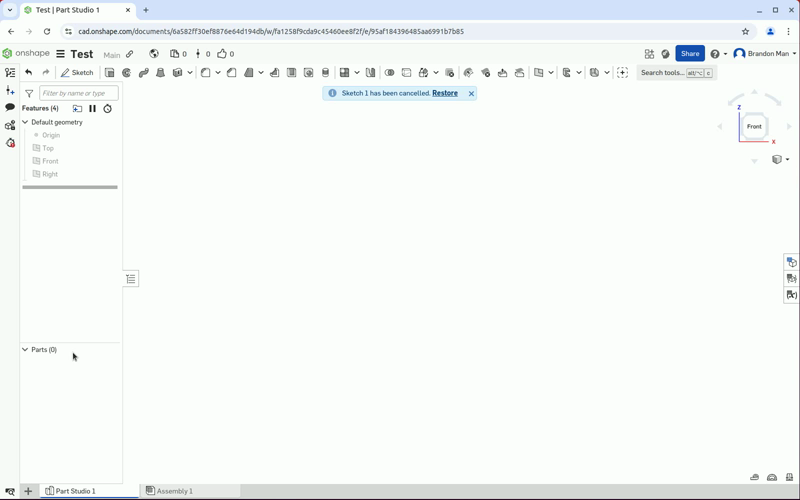
mouse_move(73, 352)
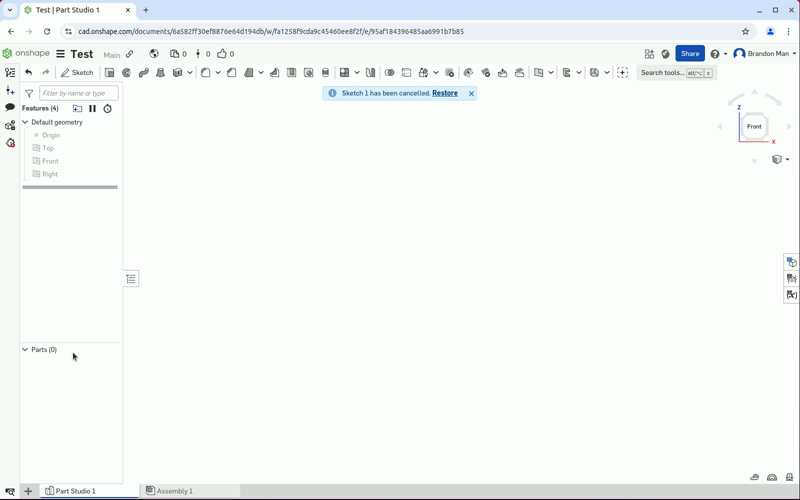
key(shift+y)
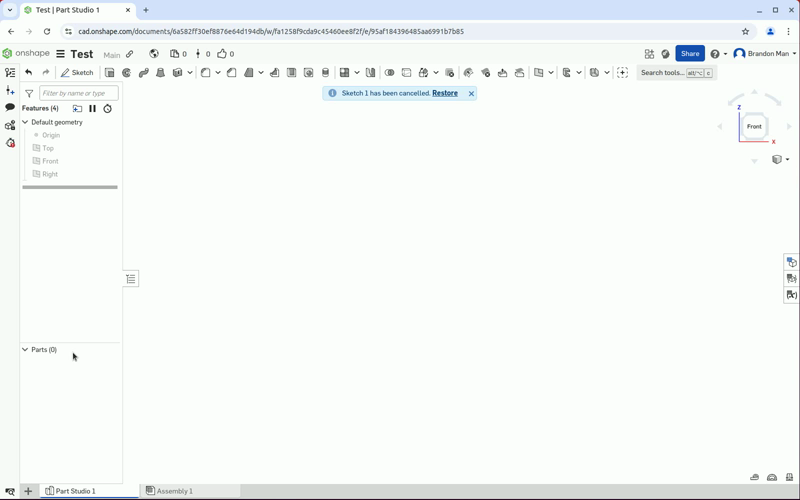
key(shift+s)
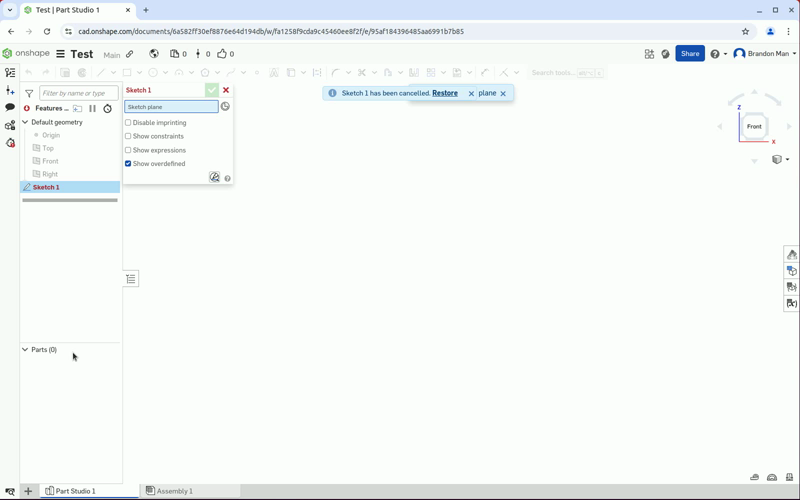
mouse_move(73, 163)
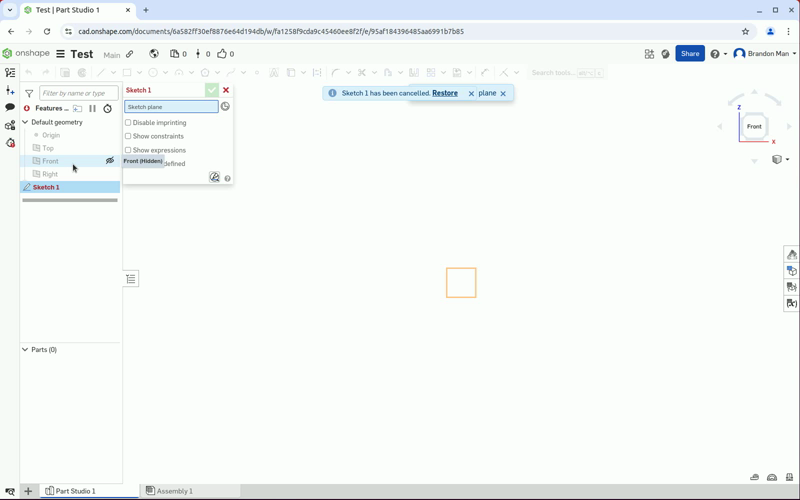
click(73, 163)
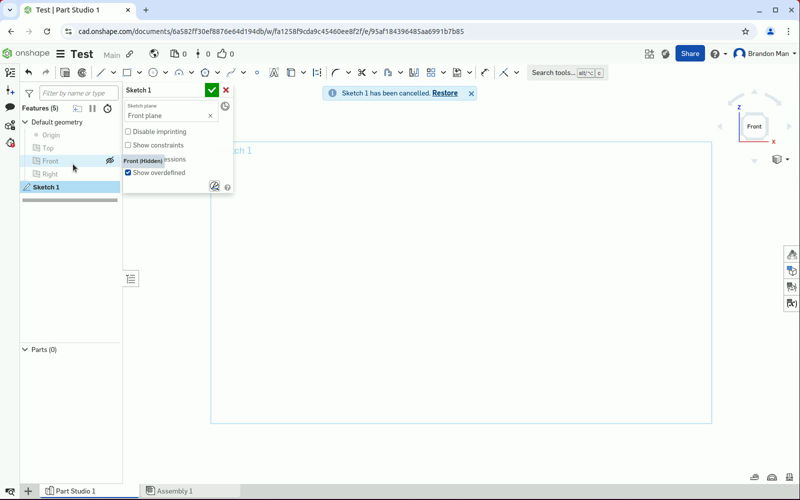
mouse_move(73, 352)
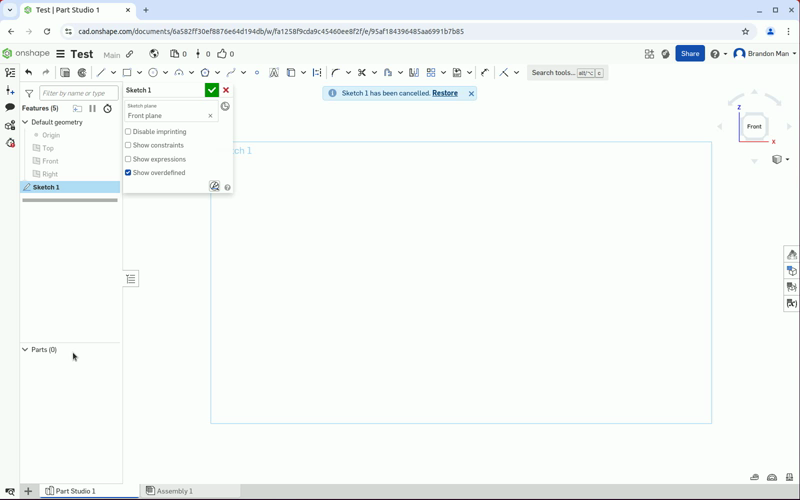
key(y)
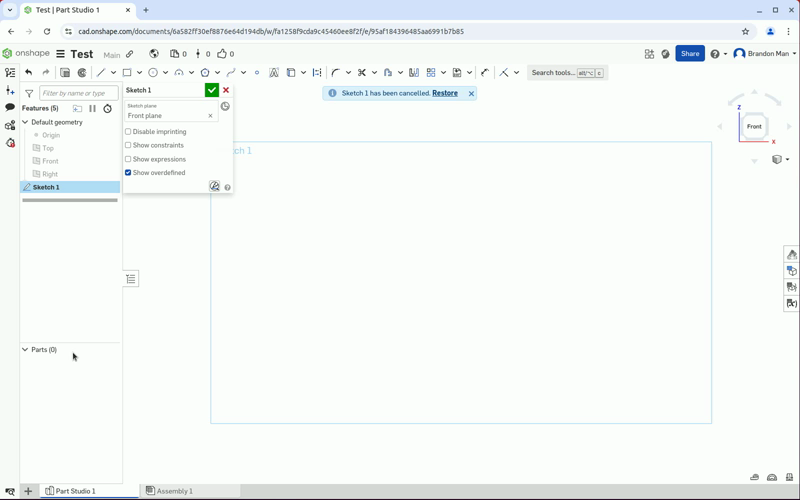
key(l)
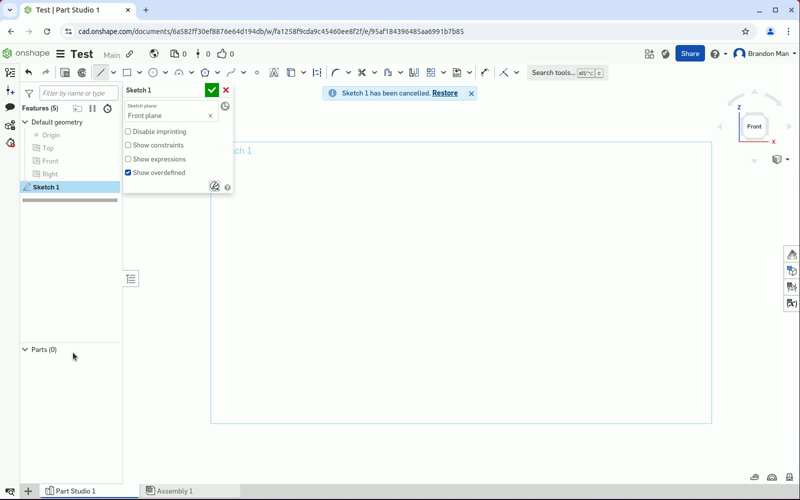
key_down(shift)
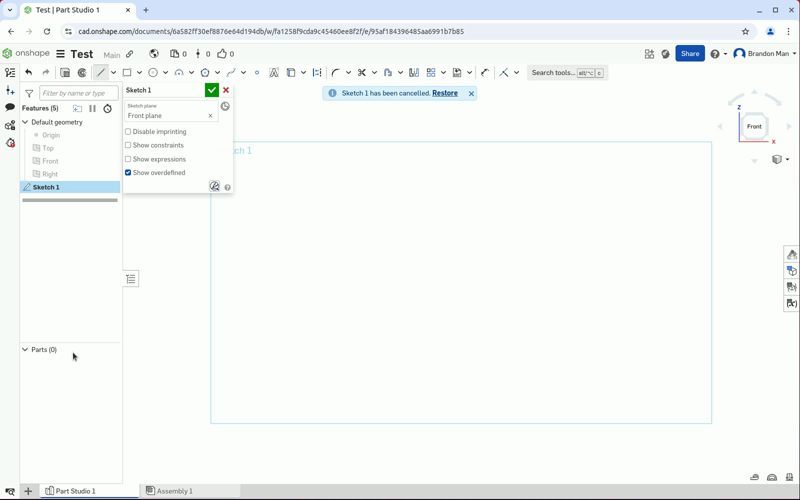
mouse_move(416, 282)
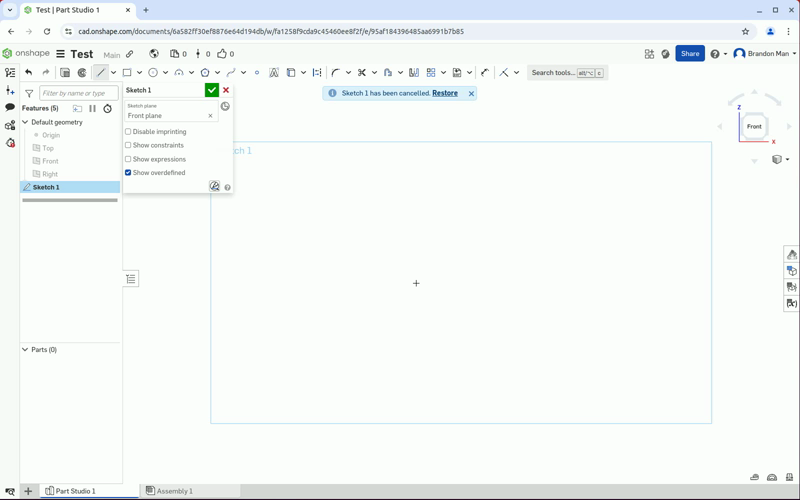
click(416, 282)
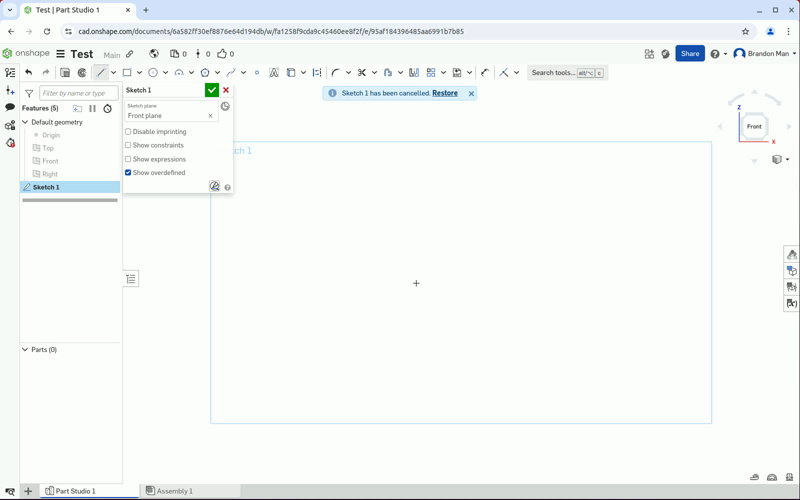
key_up(shift)
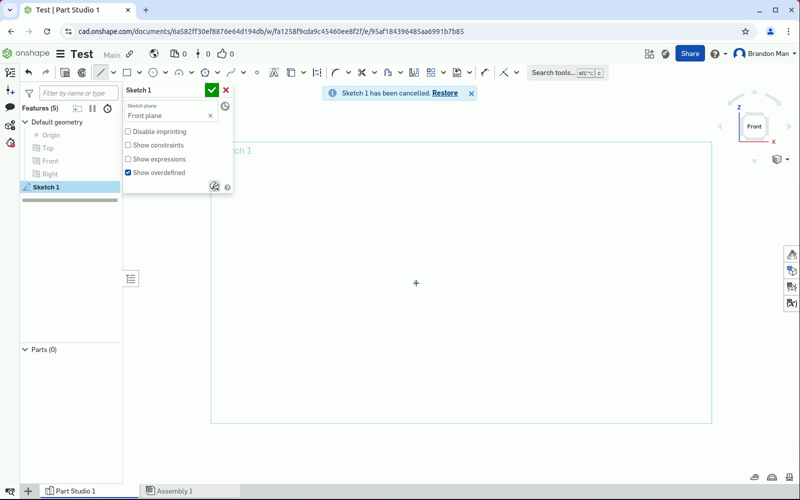
key_down(shift)
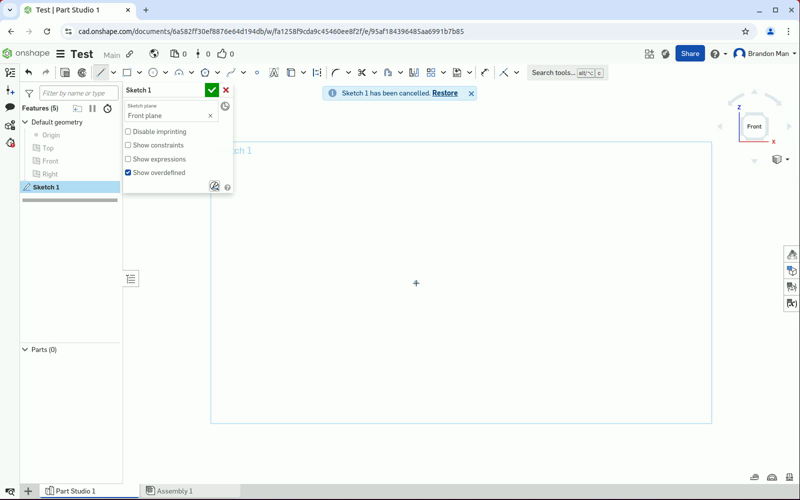
mouse_move(446, 282)
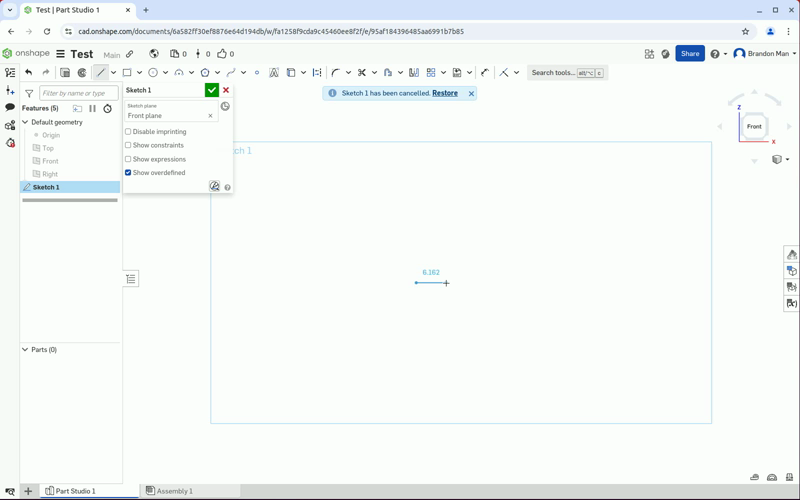
mouse_move(431, 282)
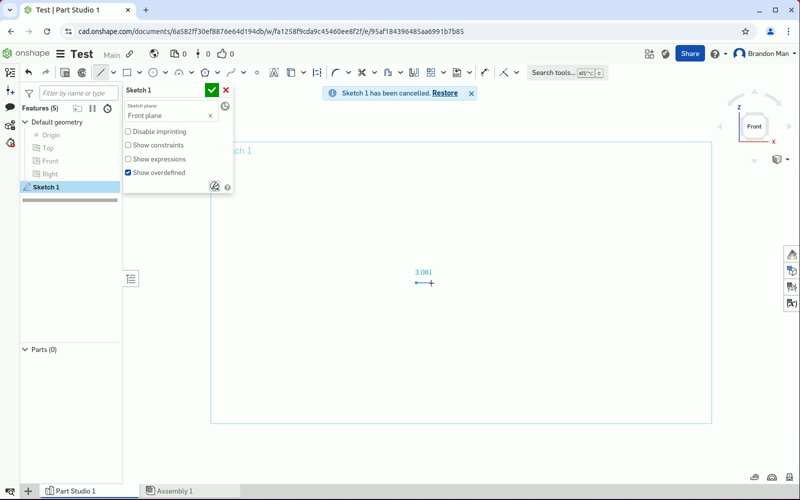
click(431, 282)
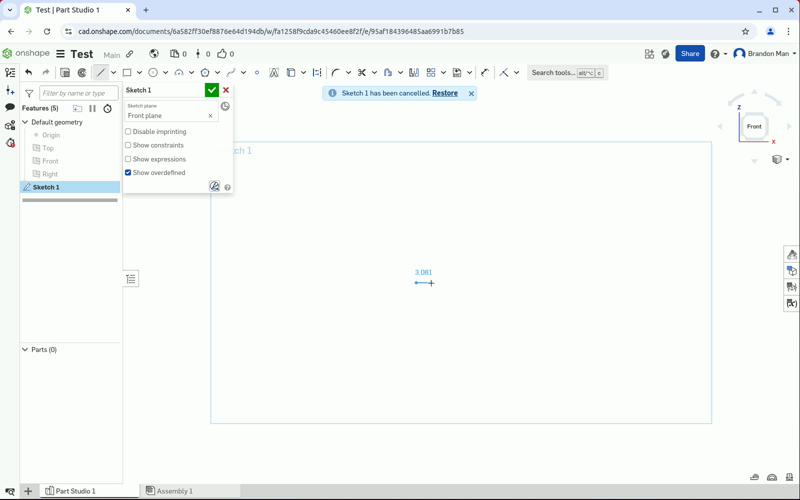
key_up(shift)
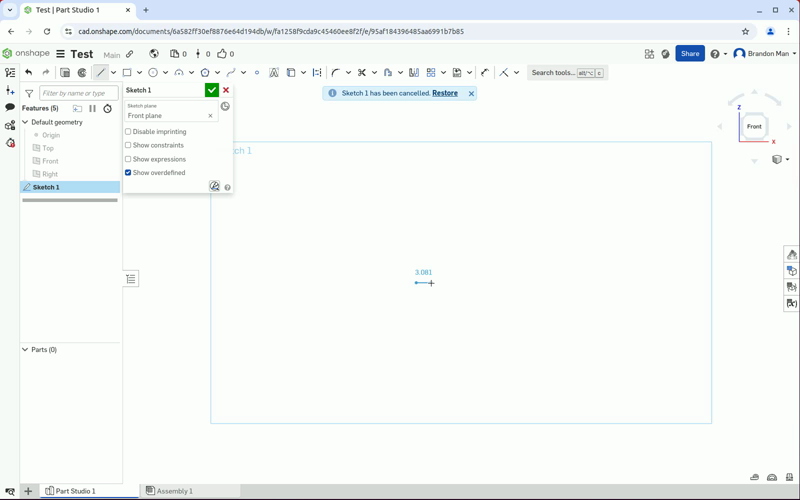
key(esc)
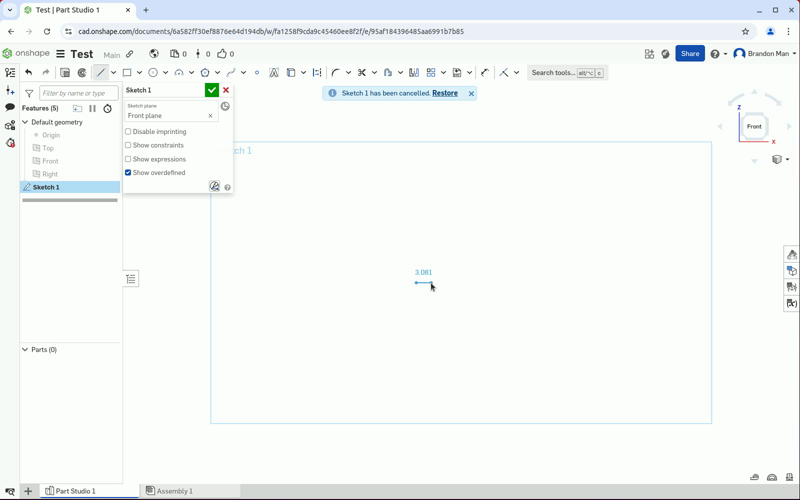
key(a)
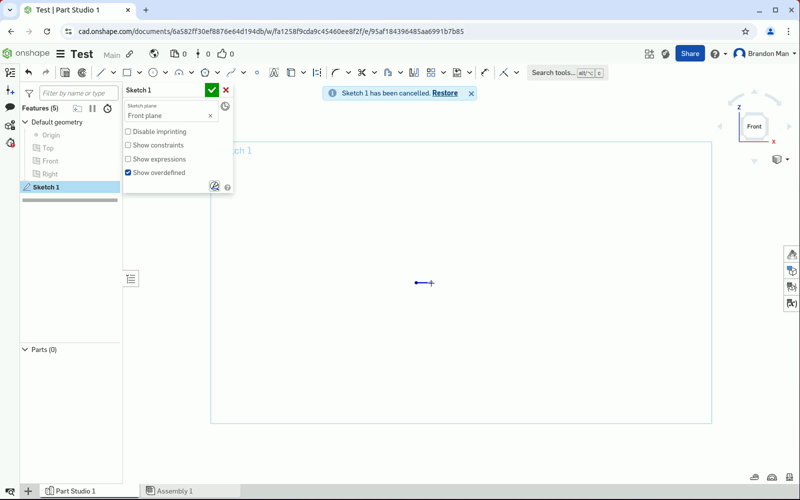
mouse_move(431, 282)
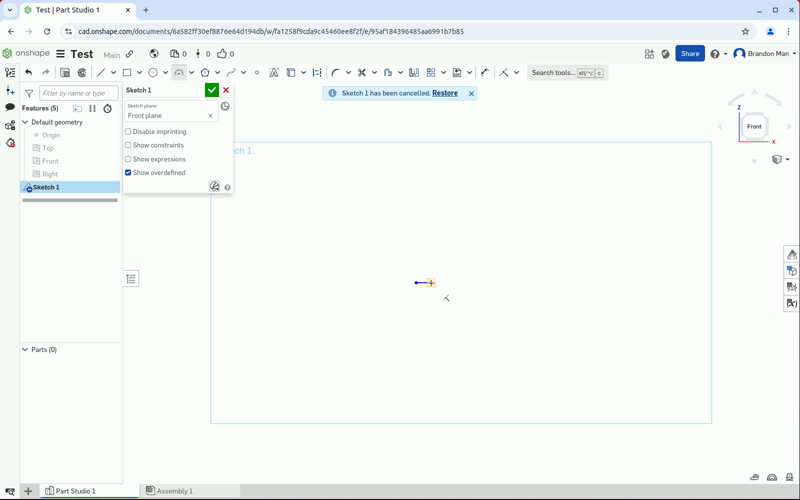
click(431, 282)
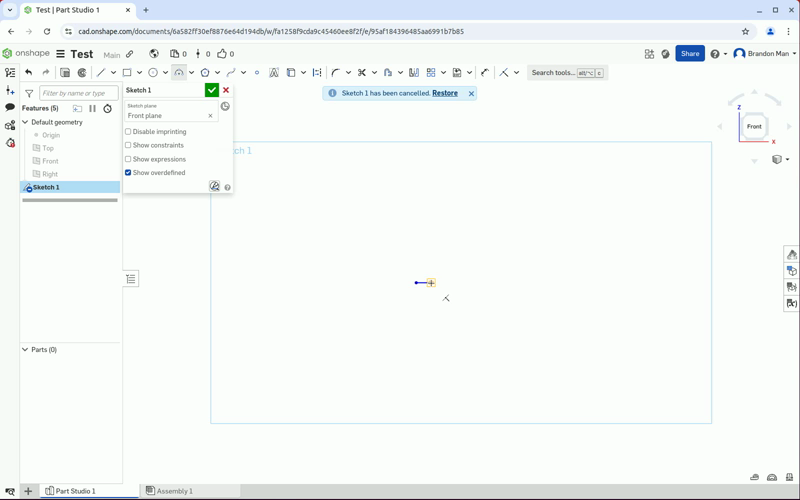
key_down(shift)
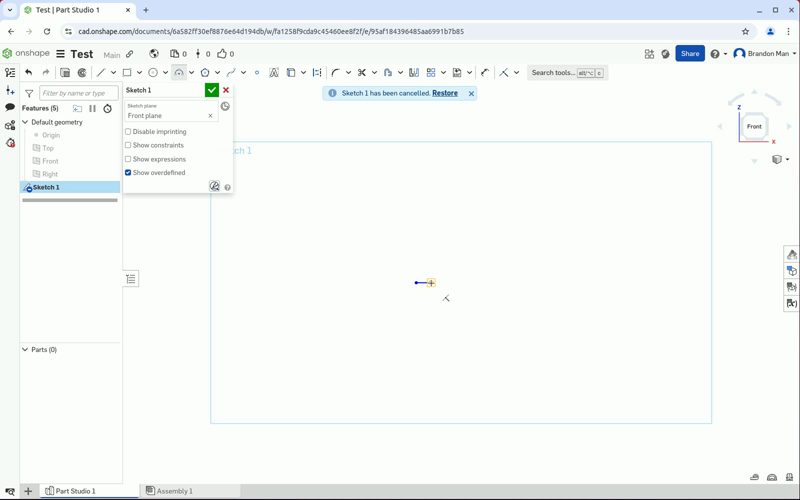
mouse_move(558, 282)
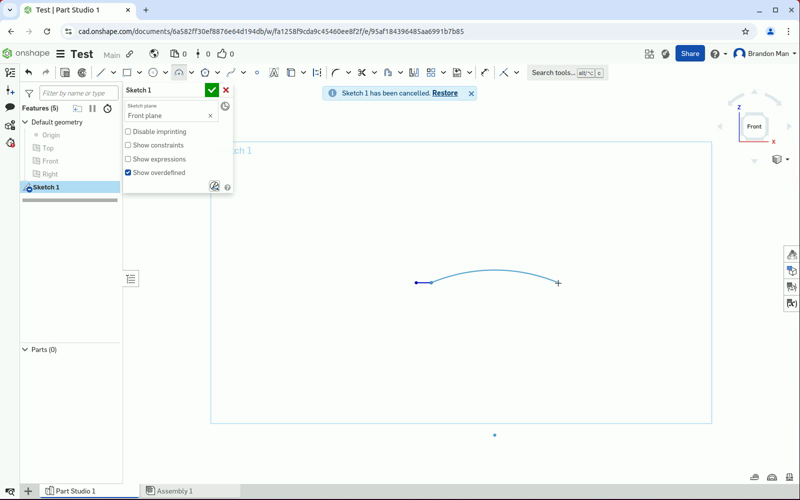
click(558, 282)
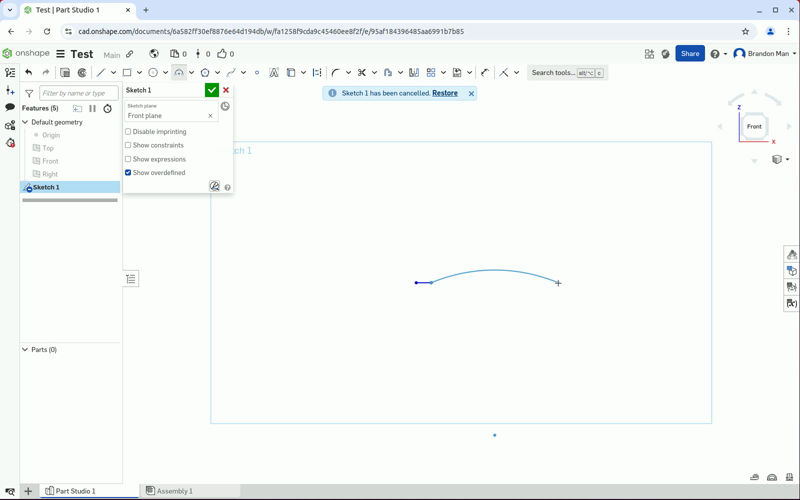
mouse_move(494, 256)
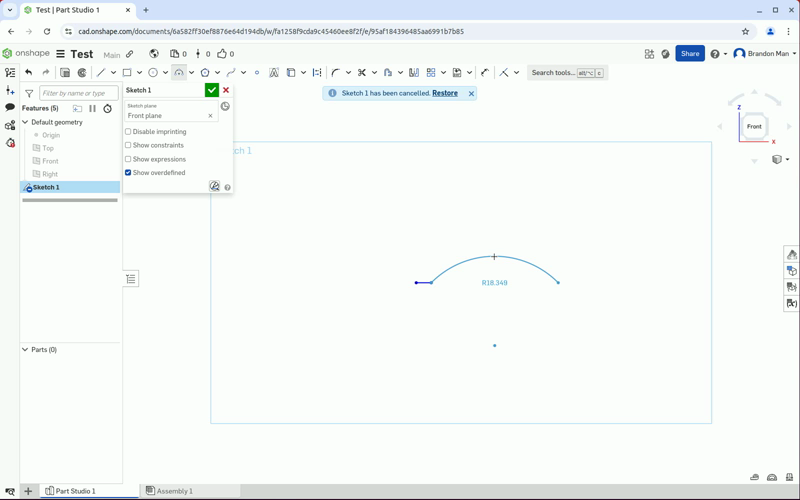
click(494, 256)
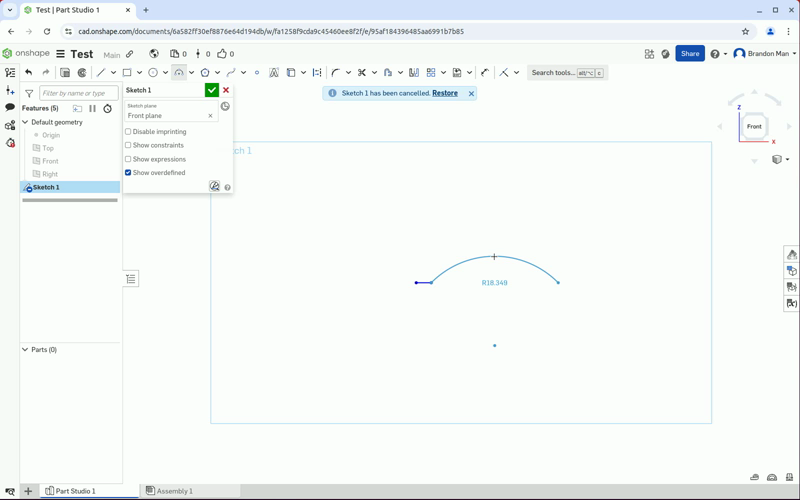
key_up(shift)
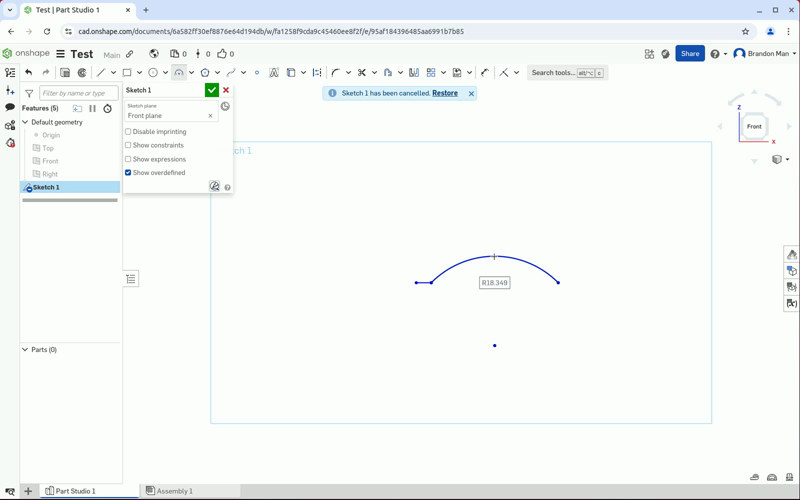
key(esc)
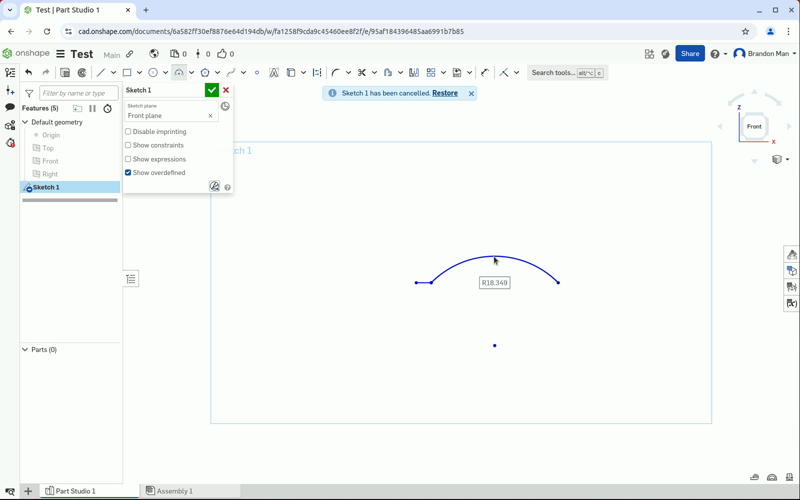
key(l)
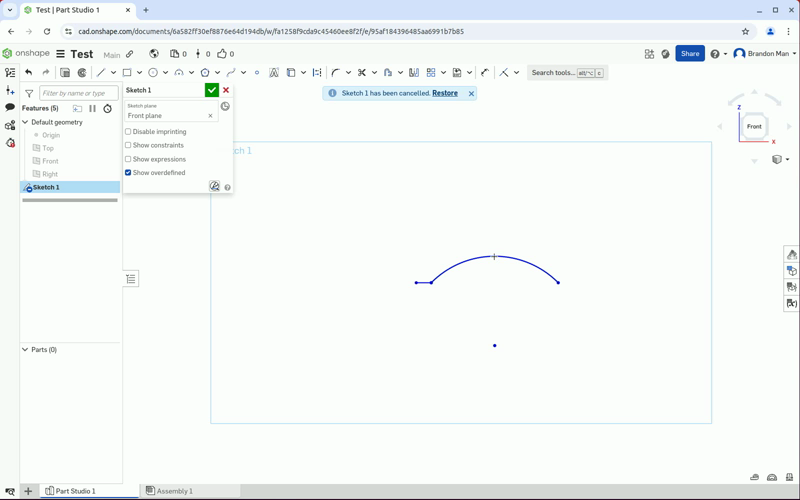
mouse_move(558, 282)
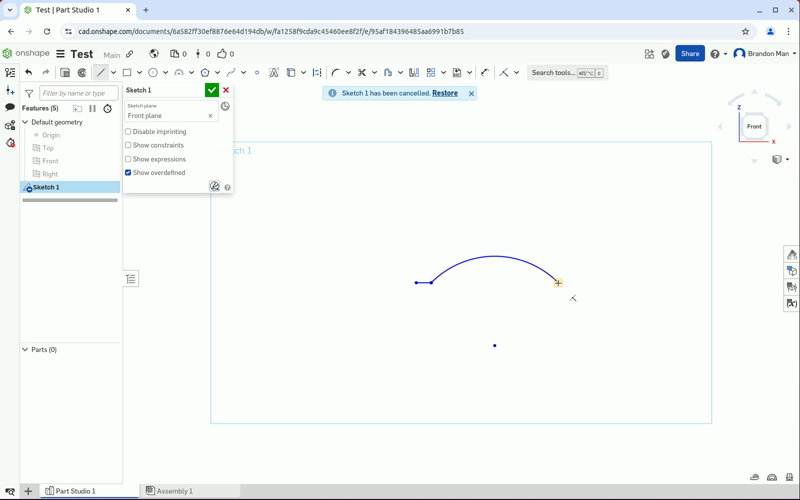
click(558, 282)
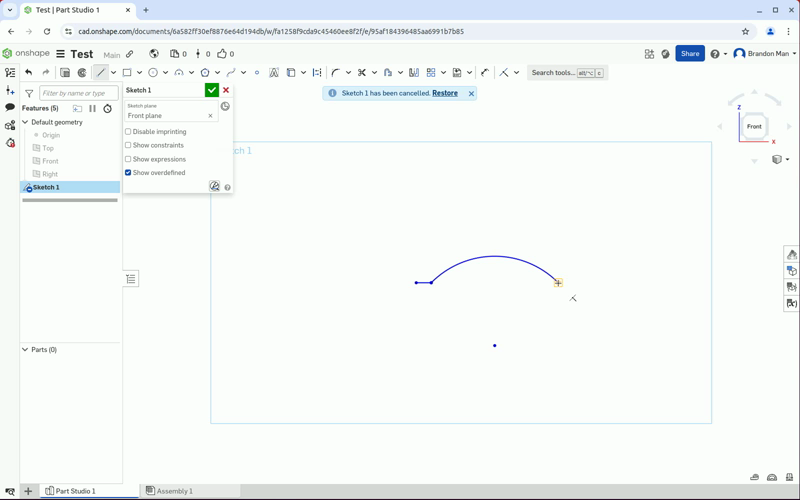
key_down(shift)
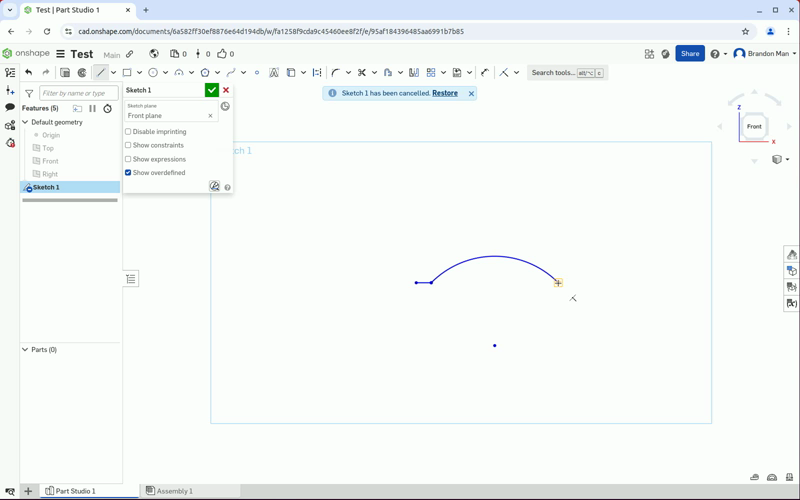
mouse_move(588, 282)
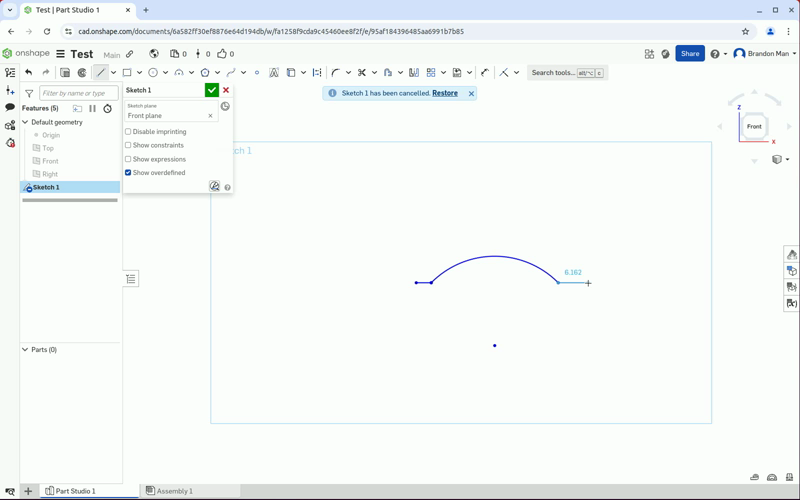
mouse_move(572, 282)
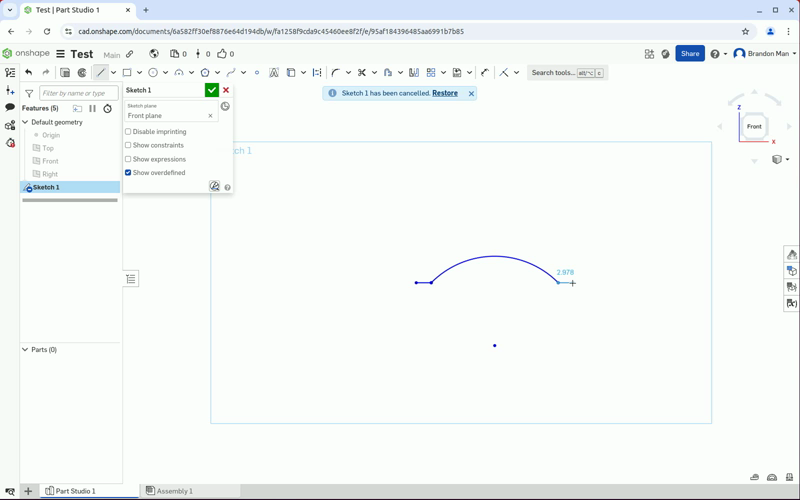
click(572, 282)
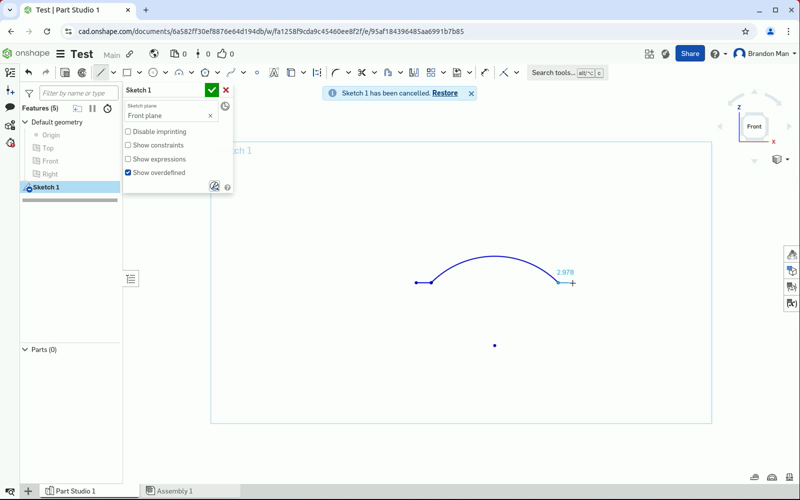
key_up(shift)
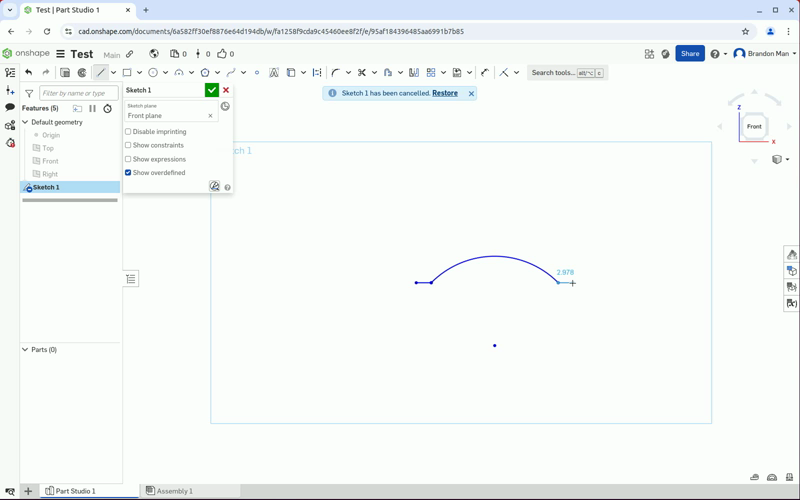
key_down(shift)
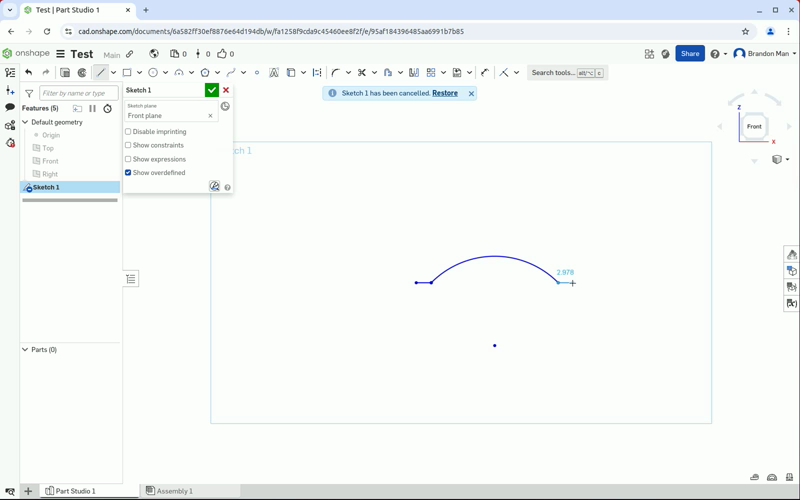
mouse_move(572, 212)
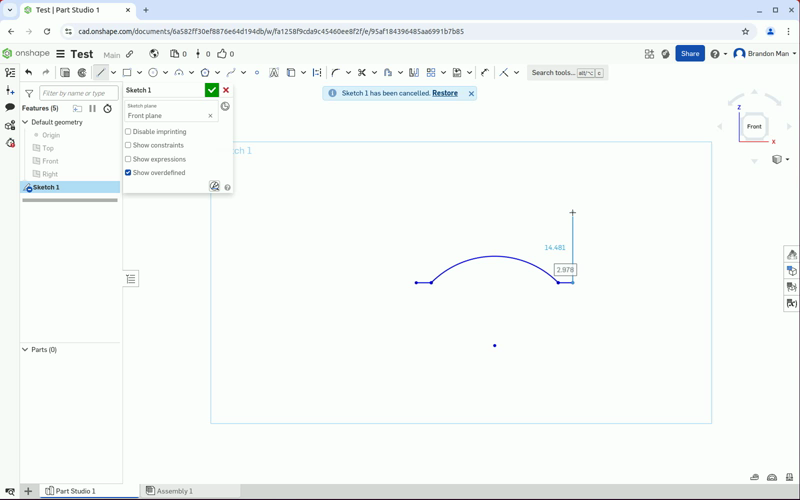
click(572, 212)
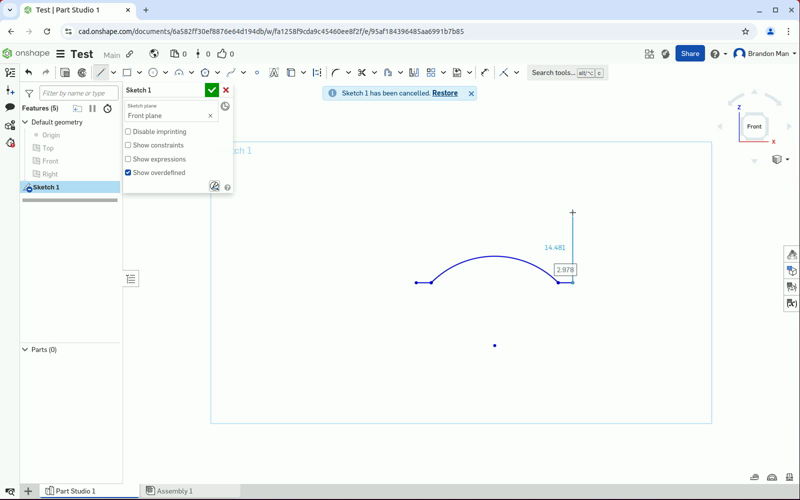
key_up(shift)
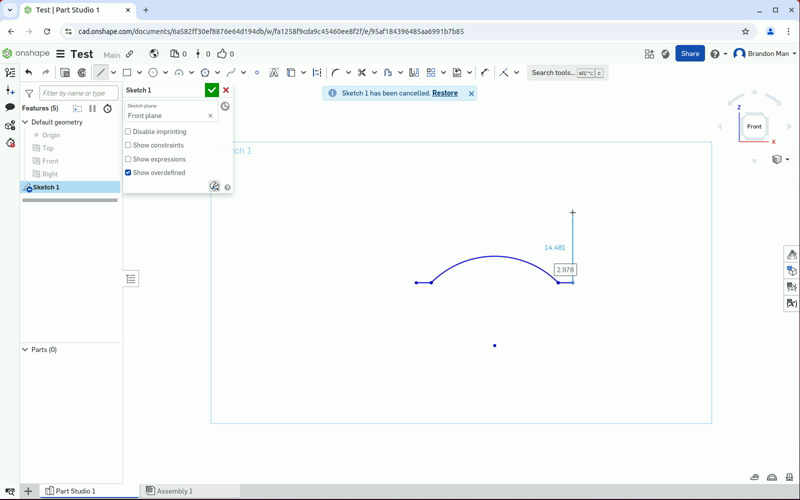
key_down(shift)
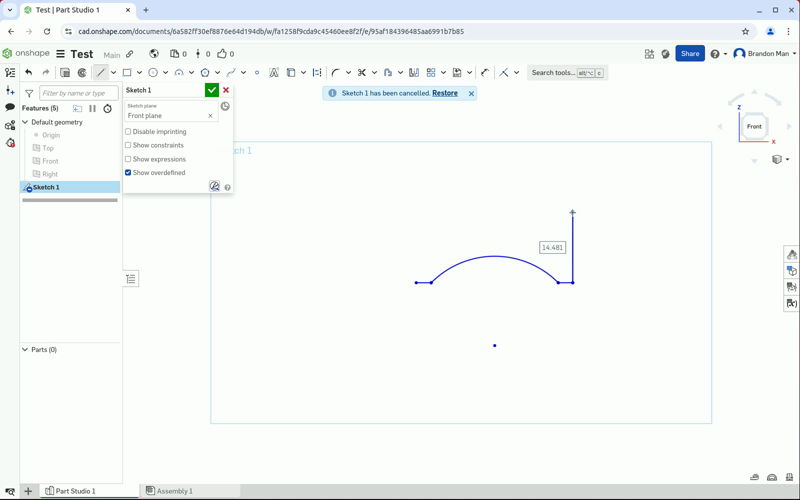
mouse_move(589, 212)
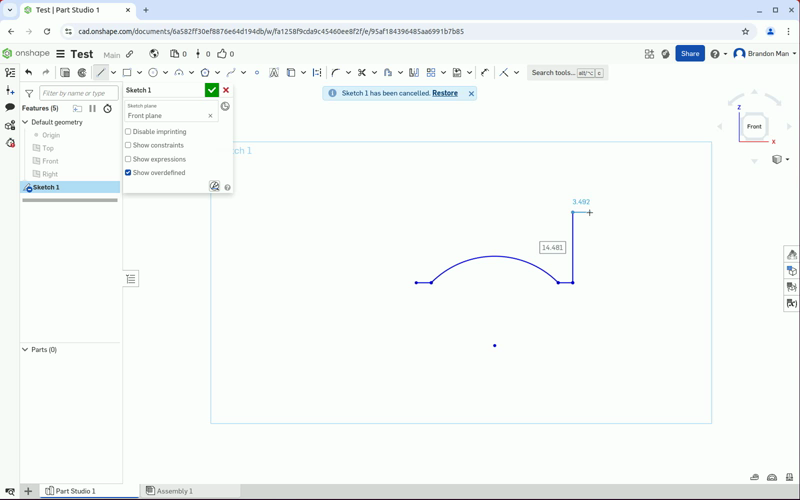
mouse_move(558, 212)
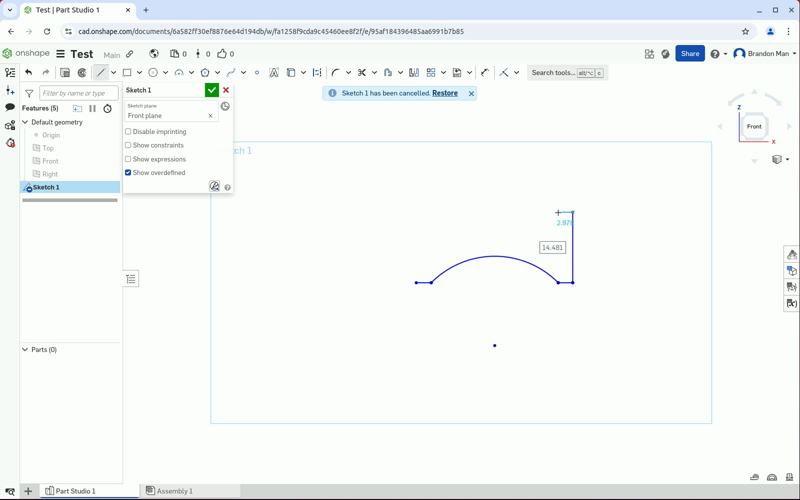
click(558, 212)
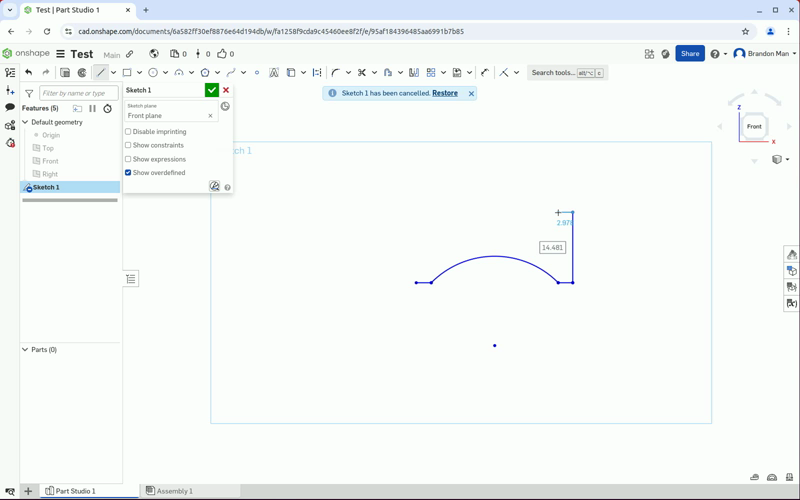
key_up(shift)
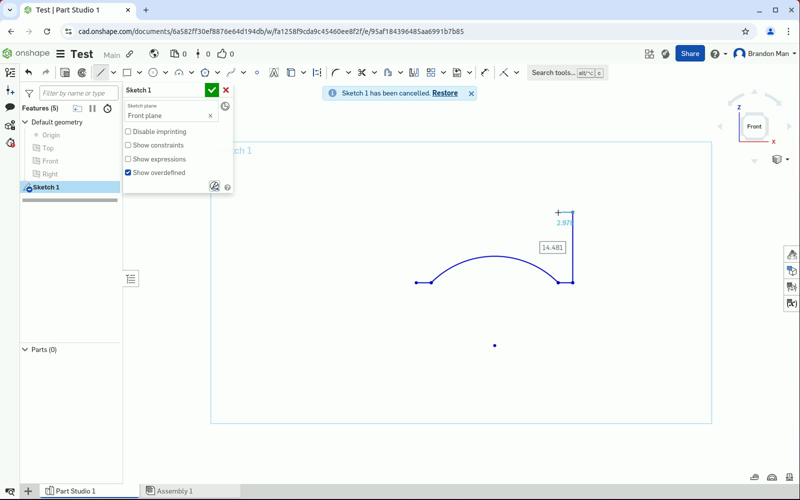
key_down(shift)
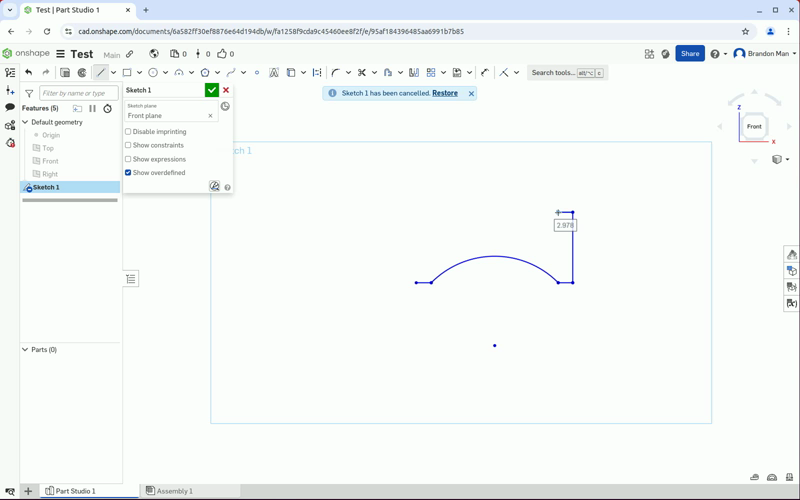
mouse_move(431, 212)
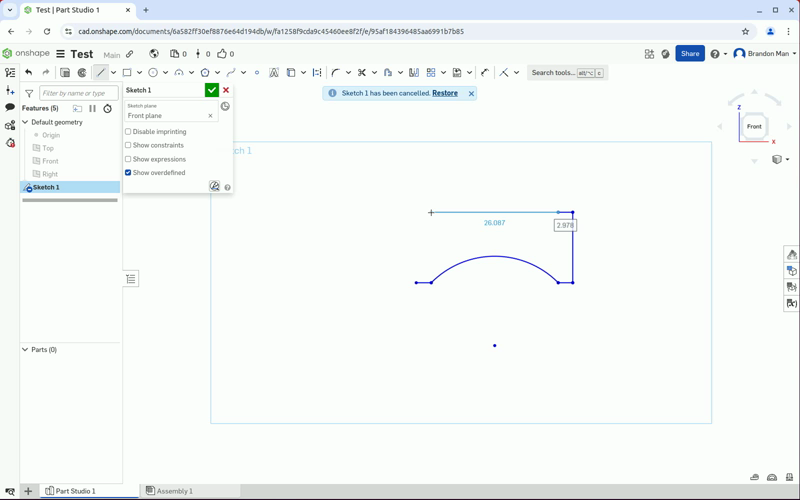
click(431, 212)
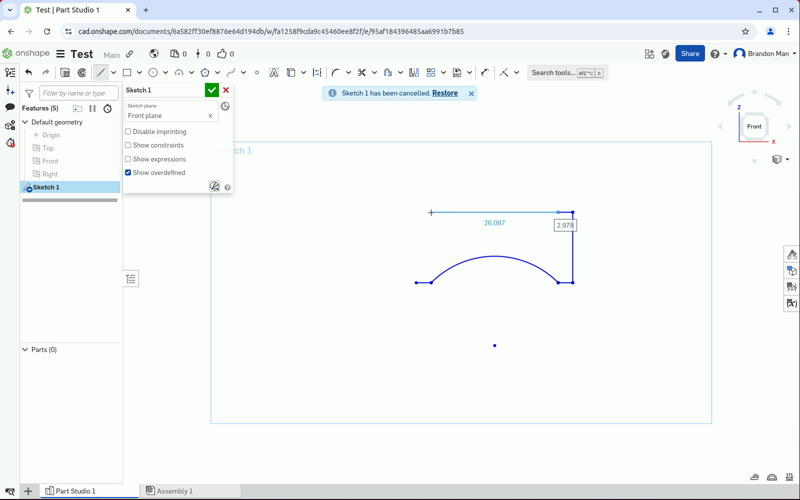
key_up(shift)
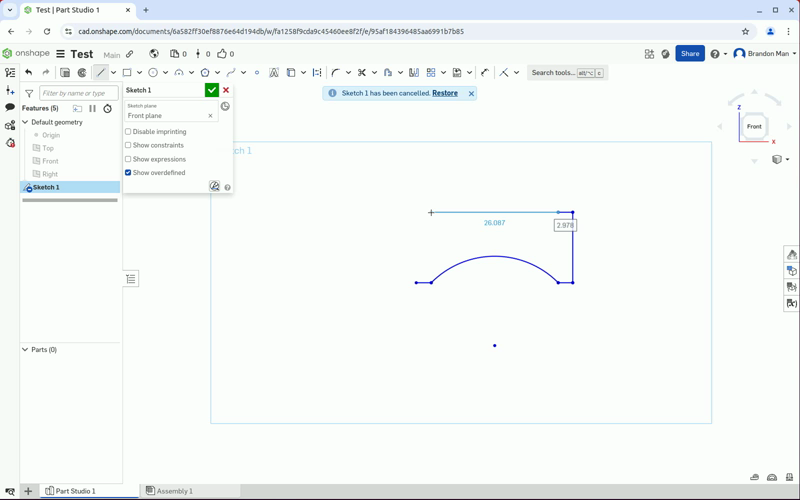
key_down(shift)
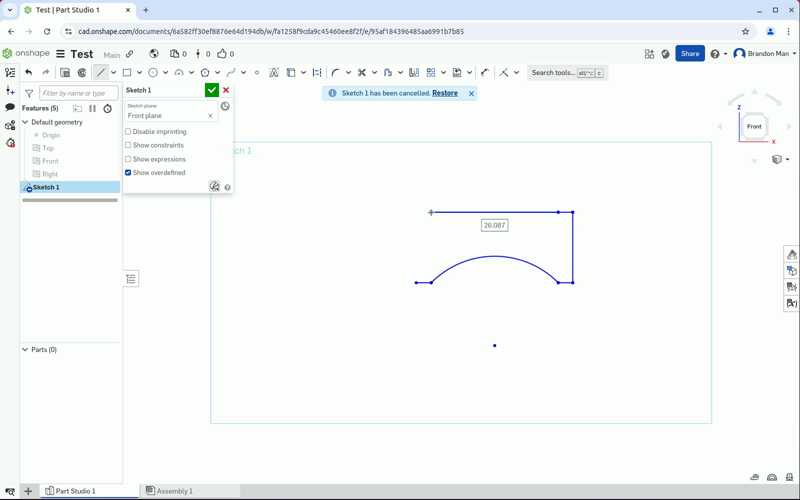
mouse_move(461, 212)
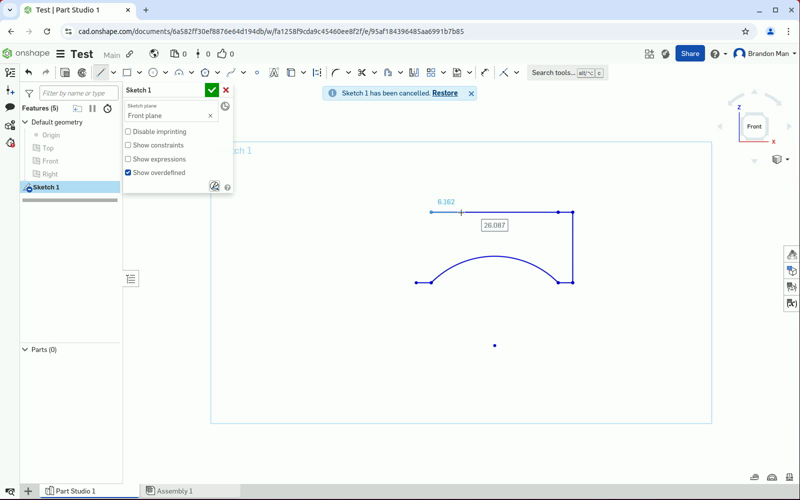
mouse_move(416, 212)
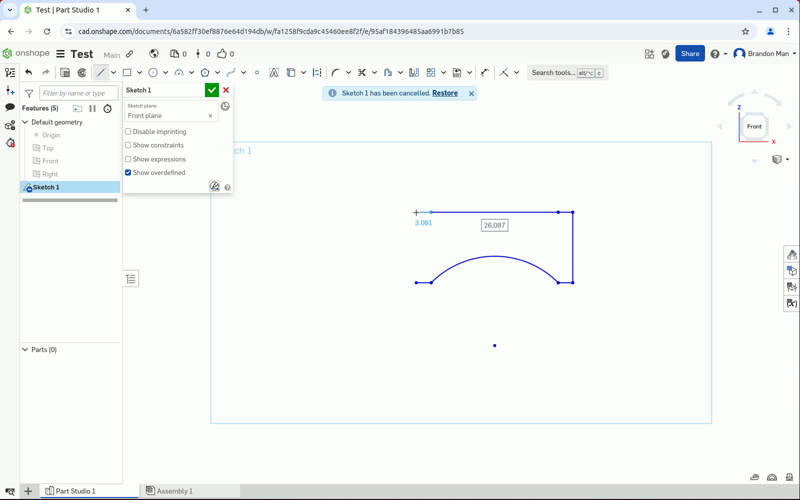
click(416, 212)
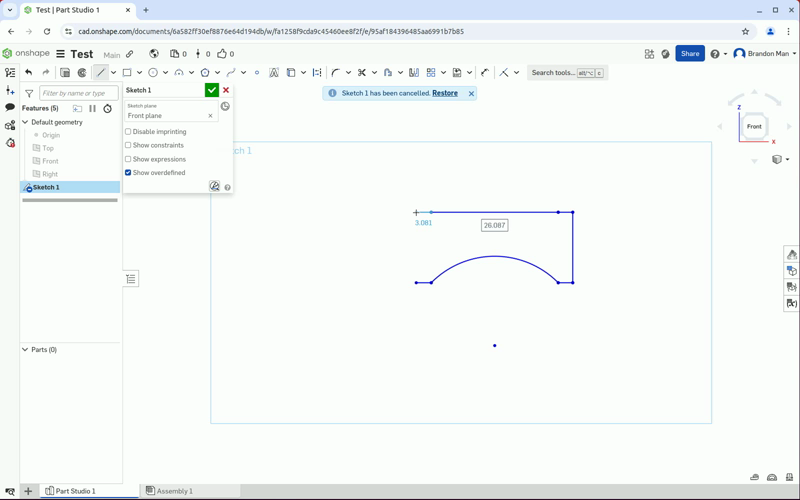
key_up(shift)
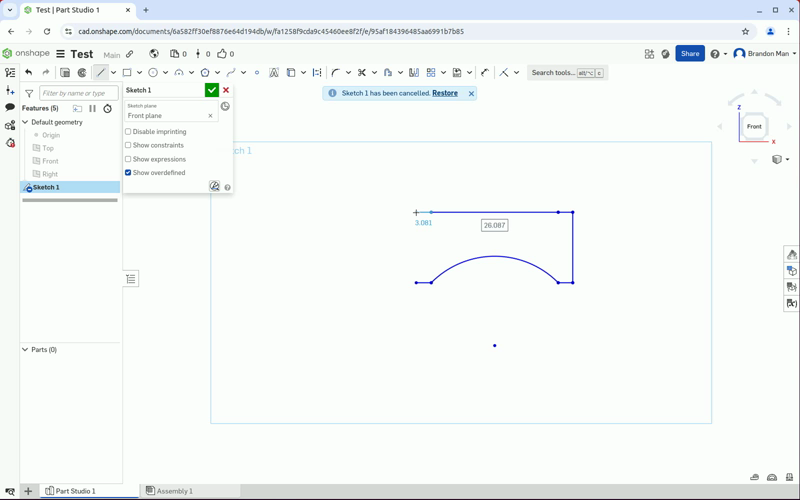
key_down(shift)
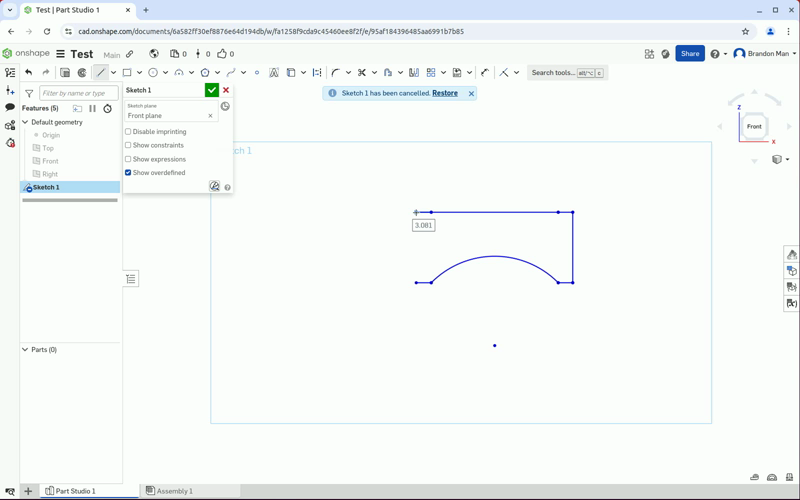
mouse_move(416, 282)
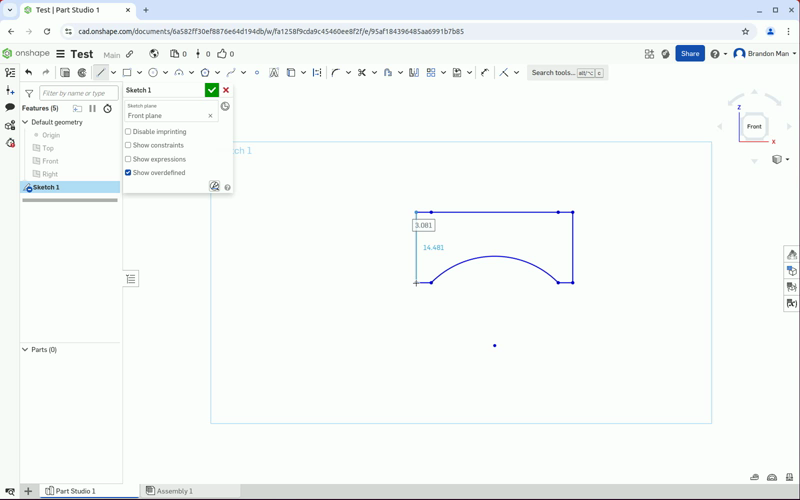
key_up(shift)
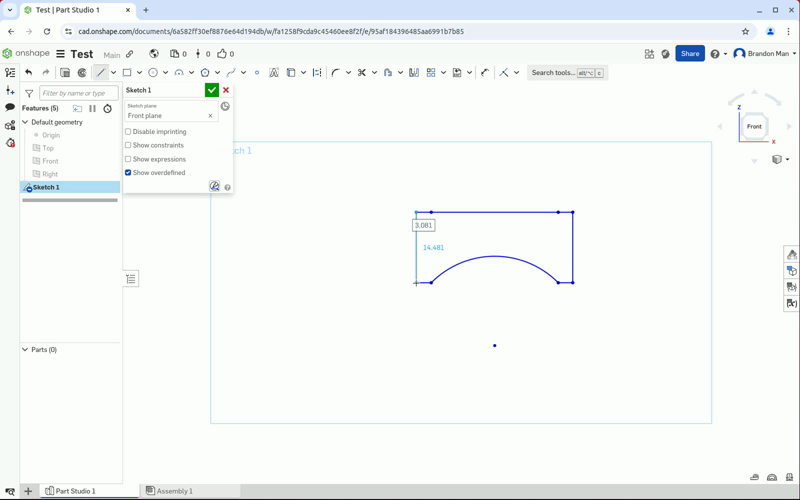
click(416, 282)
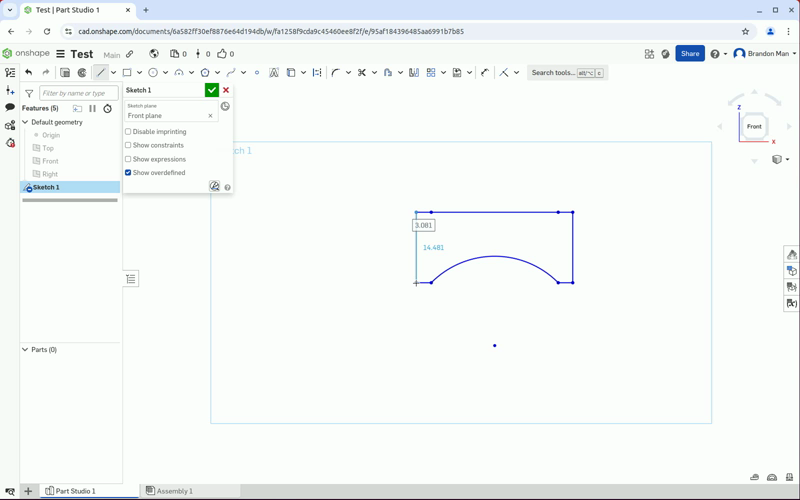
key(esc)
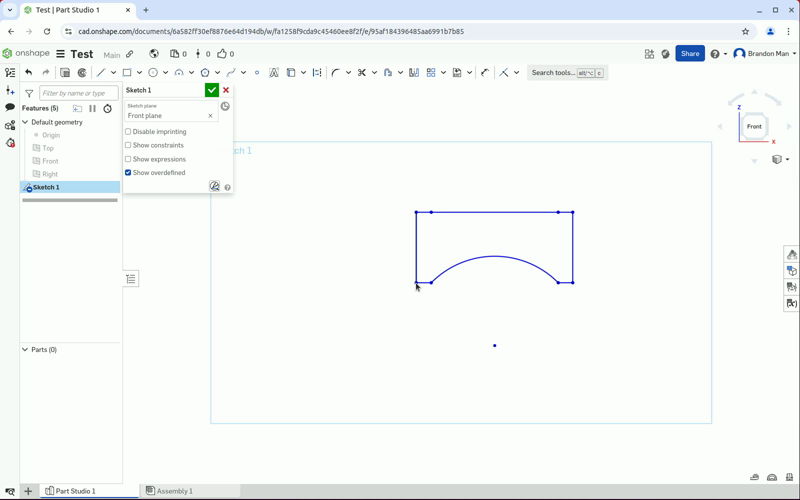
mouse_move(545, 247)
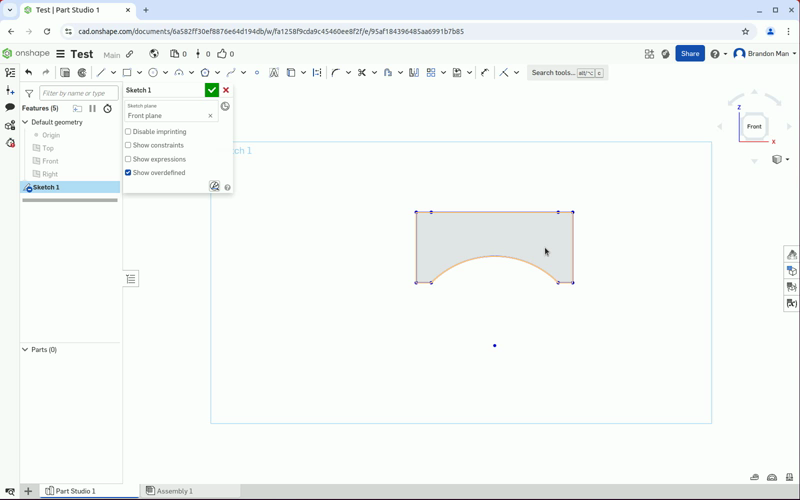
click(545, 247)
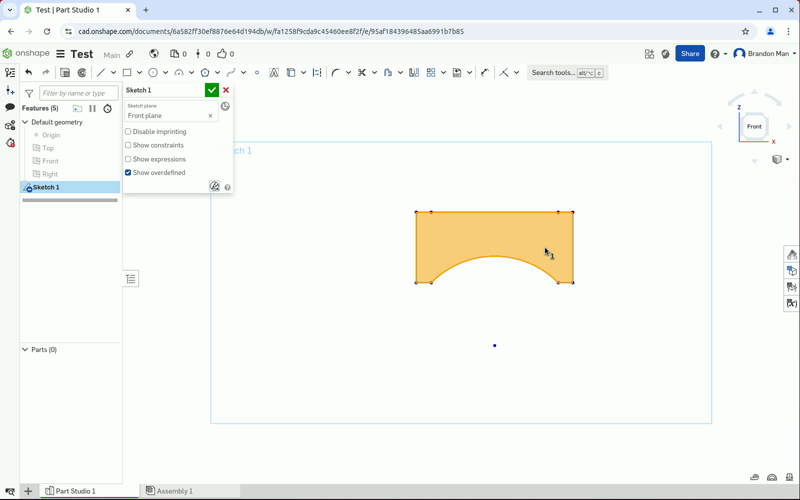
mouse_move(73, 352)
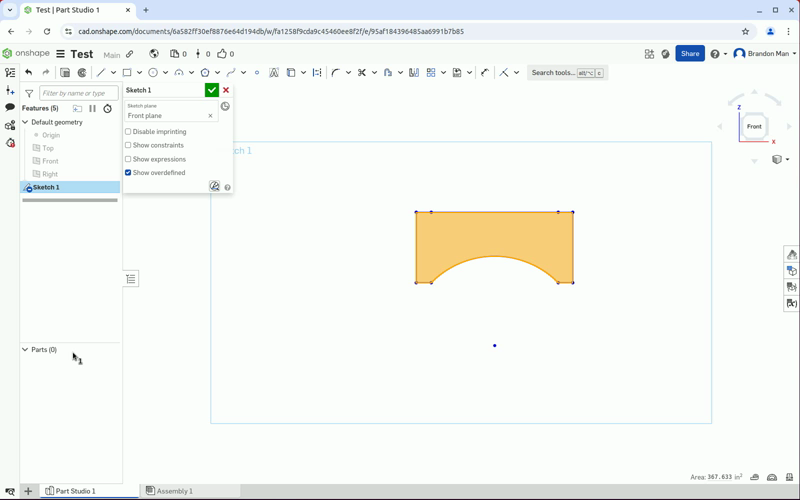
key(shift+y)
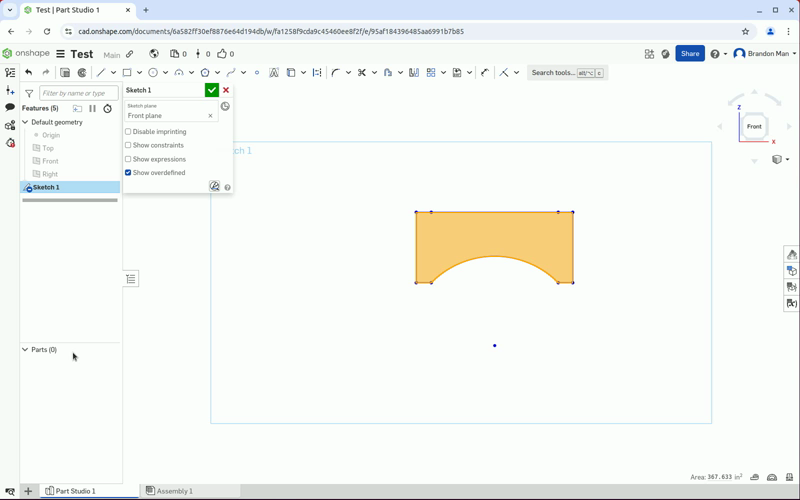
key(shift+e)
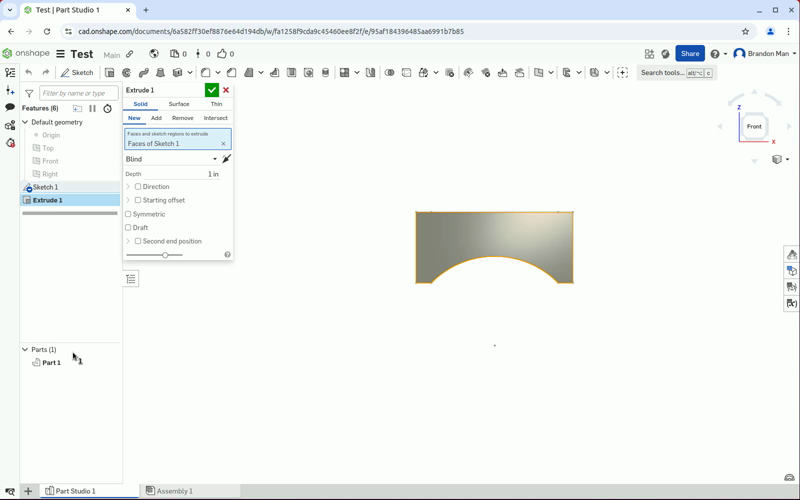
mouse_move(143, 106)
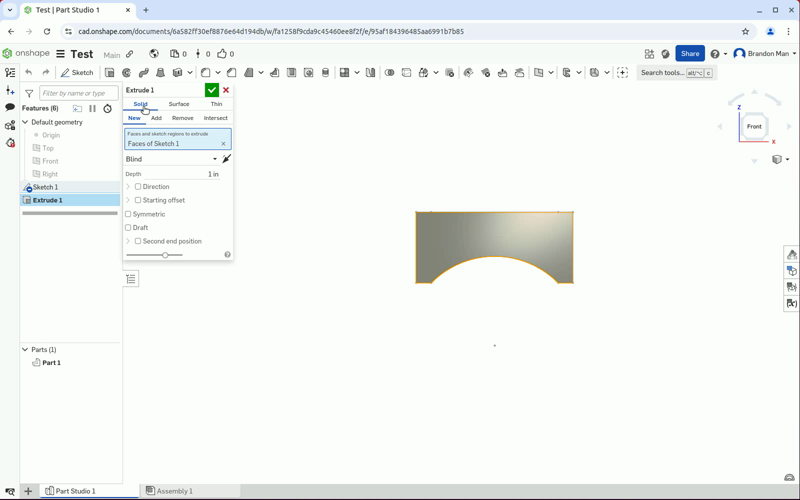
click(143, 106)
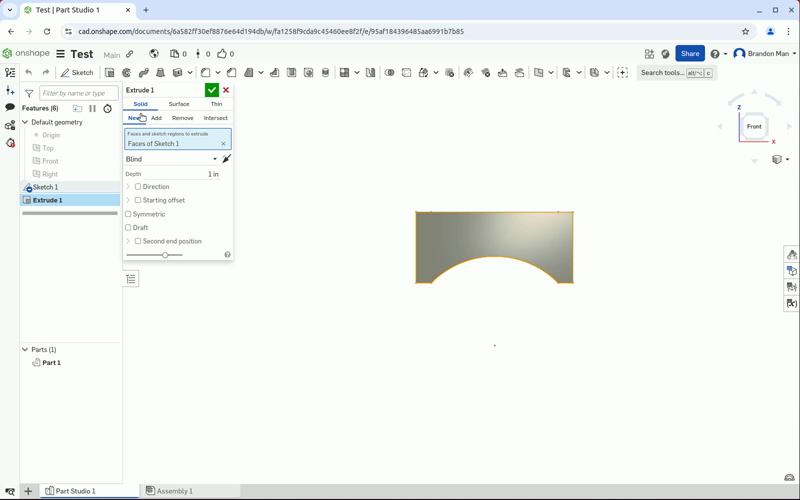
mouse_move(137, 120)
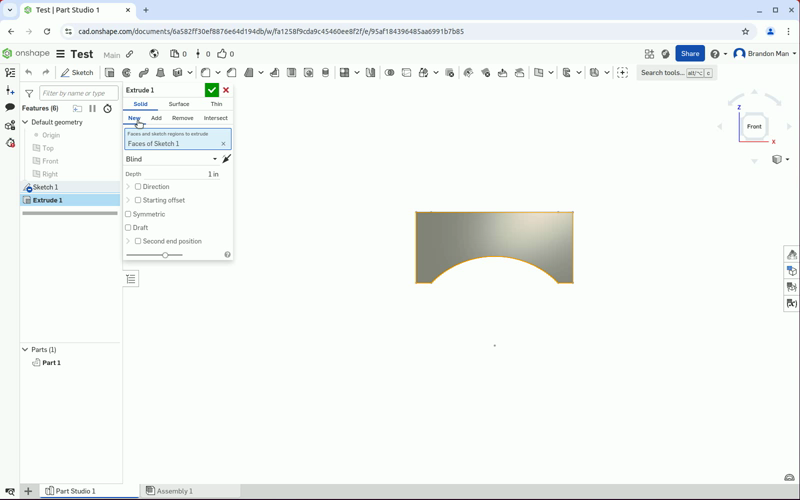
click(137, 120)
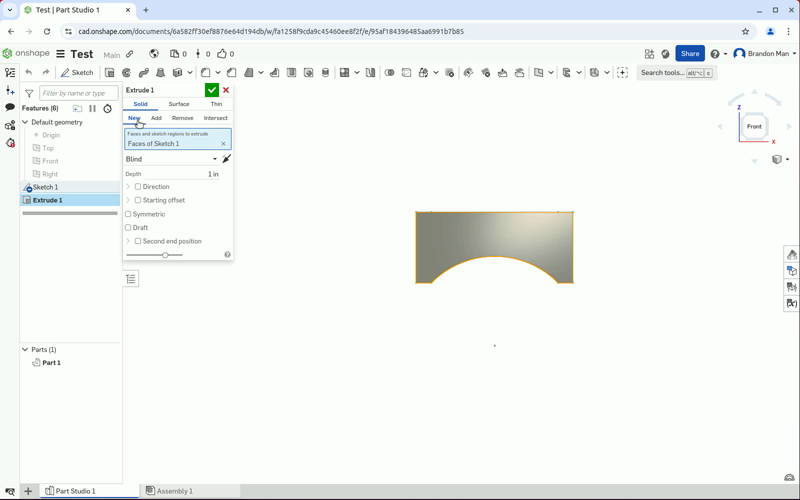
key(tab, 4)
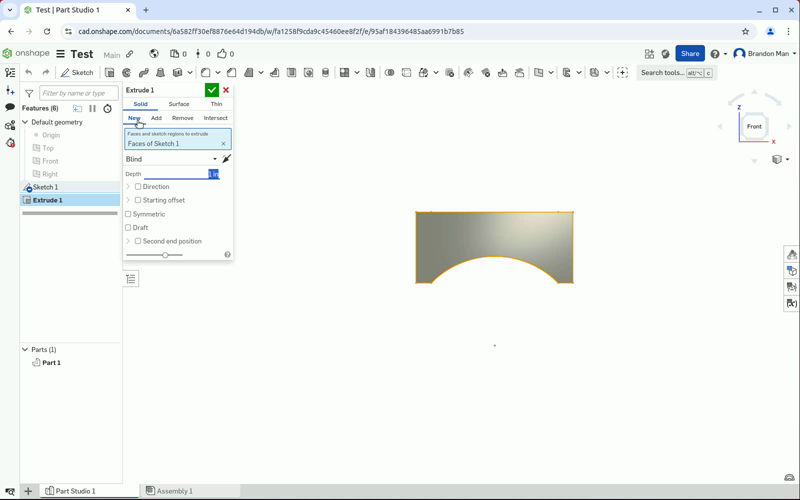
text(2.166)
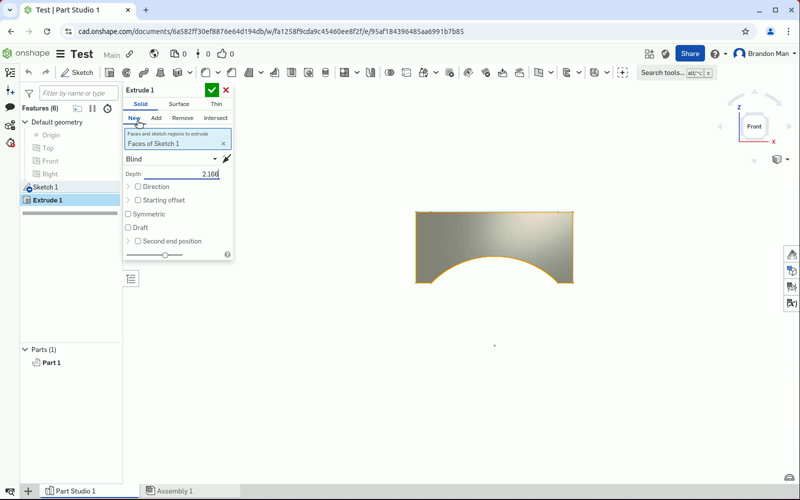
key(enter)
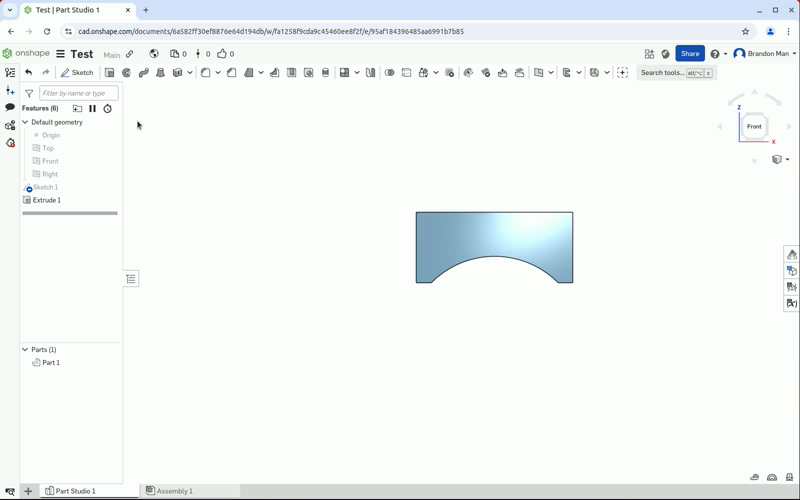
key(shift+h)
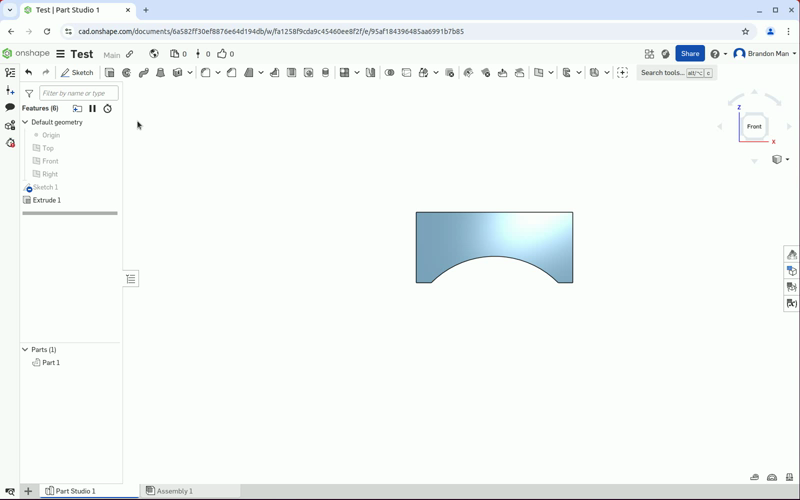
key(shift+h)
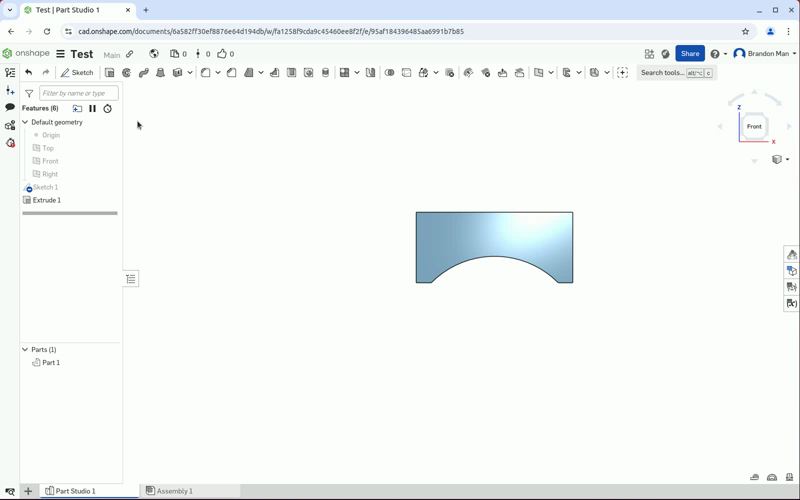
mouse_move(73, 189)
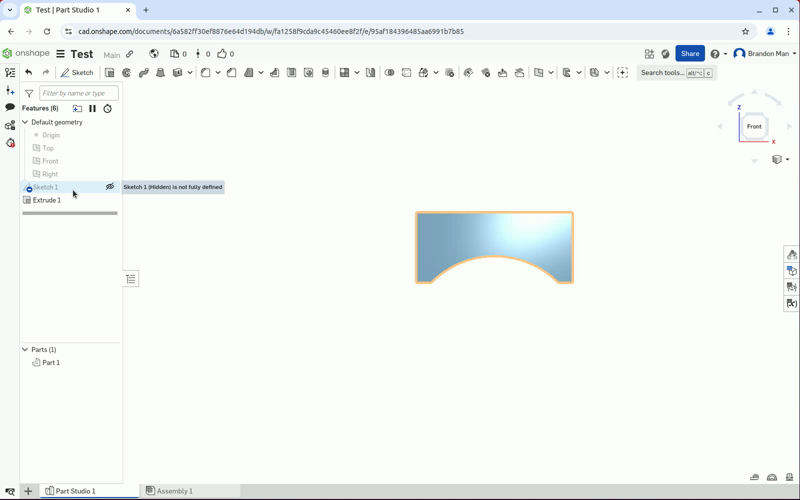
click(73, 189)
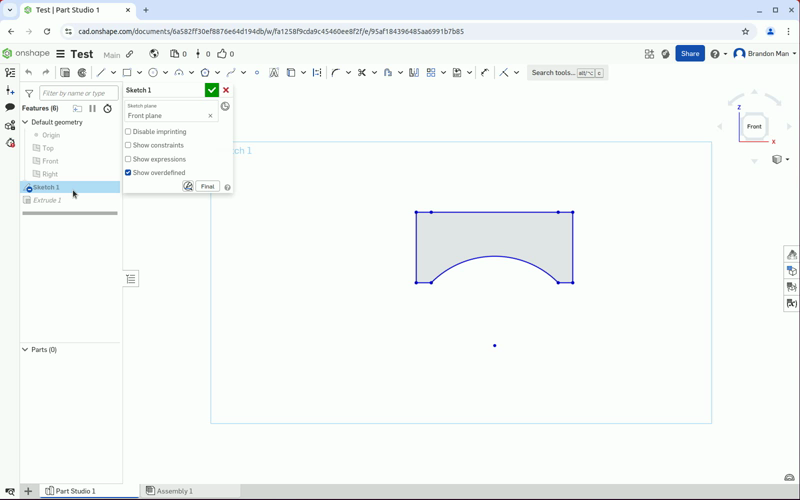
mouse_move(229, 92)
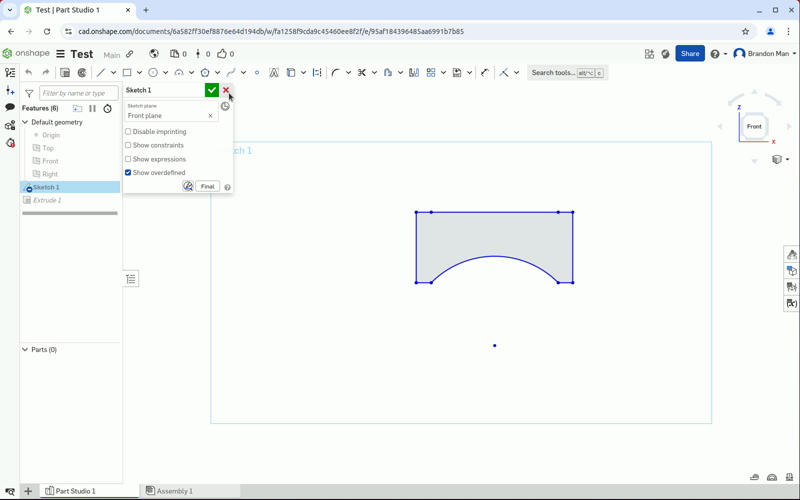
click(229, 92)
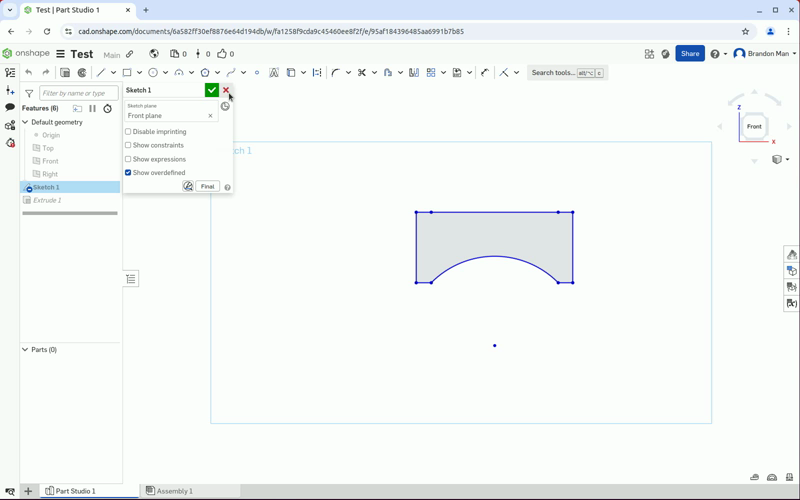
key(shift+s)
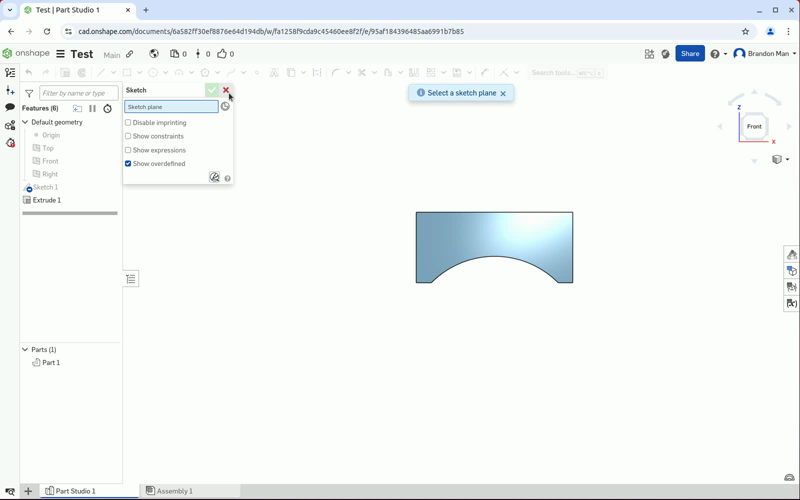
mouse_move(73, 163)
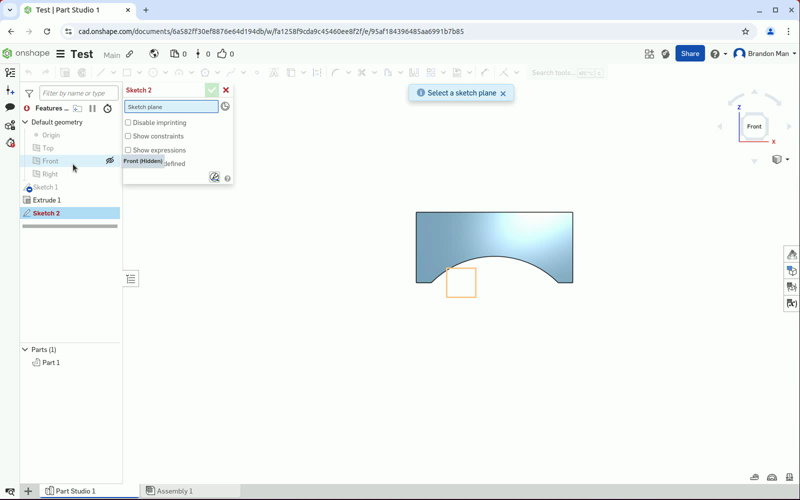
click(73, 163)
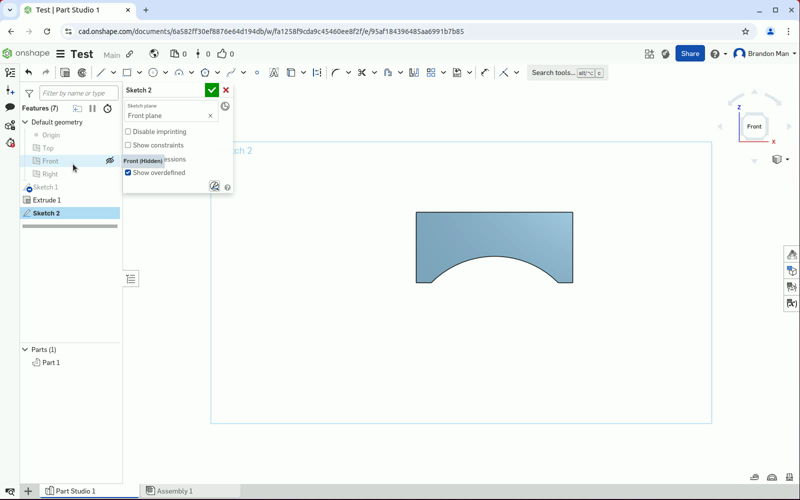
mouse_move(73, 352)
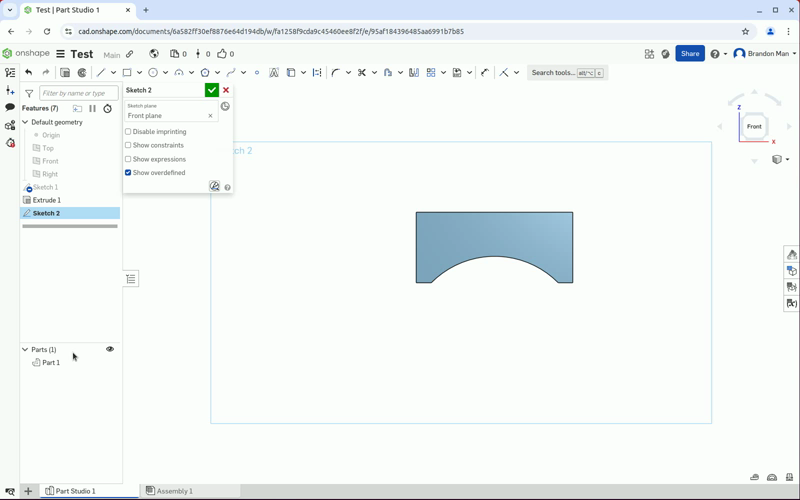
key(y)
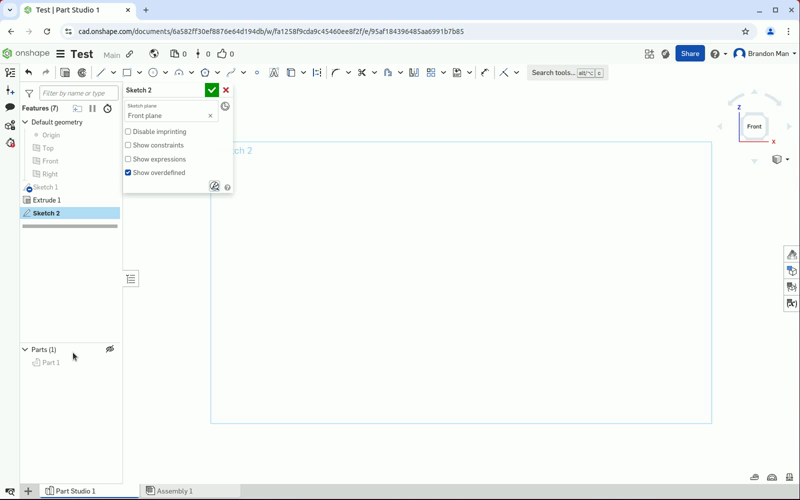
key(l)
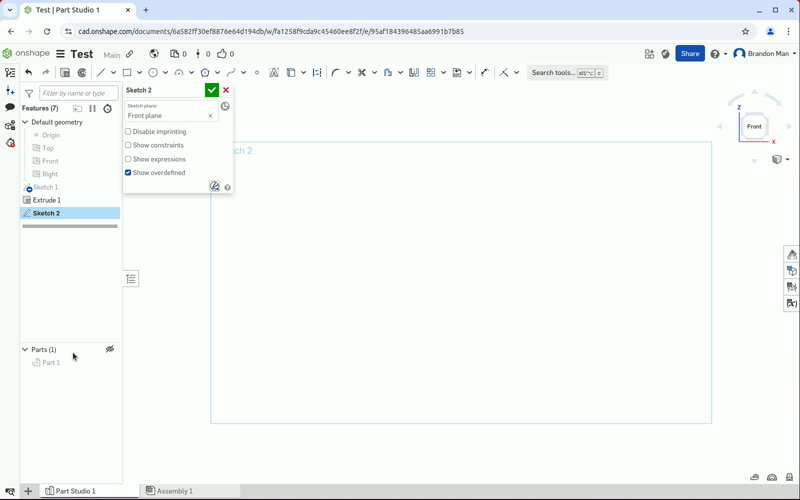
key_down(shift)
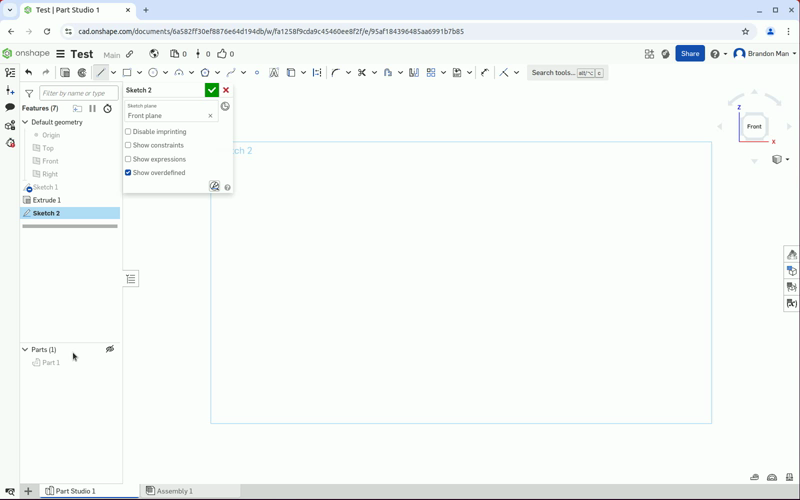
mouse_move(430, 282)
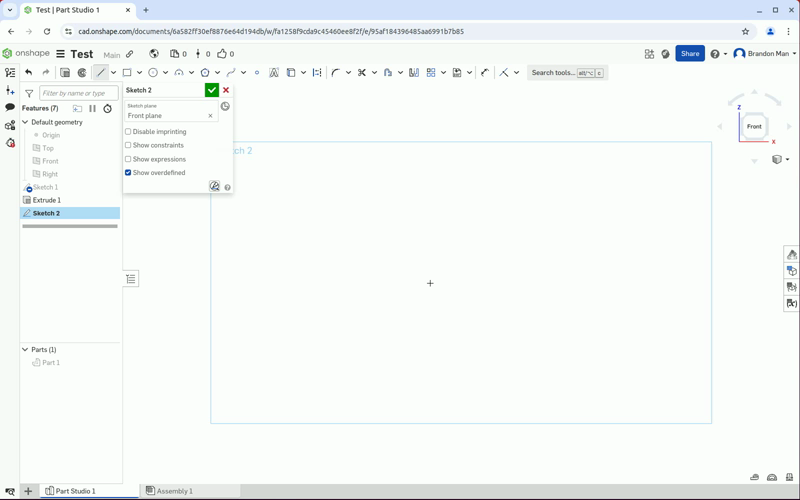
click(430, 282)
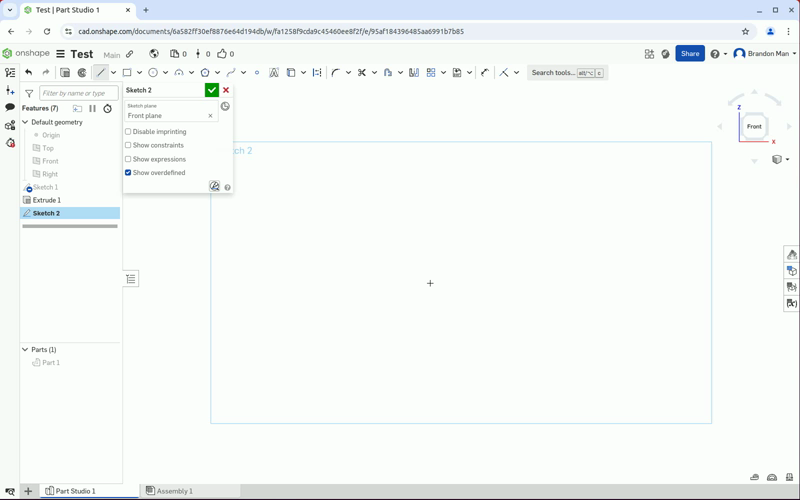
key_up(shift)
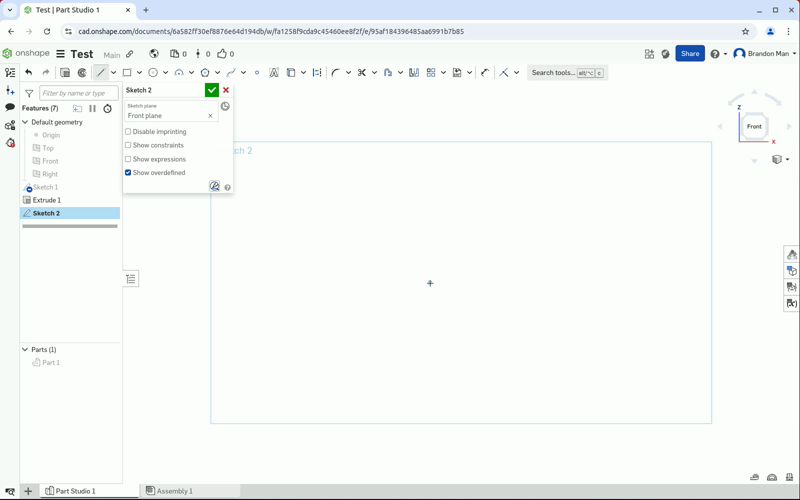
key_down(shift)
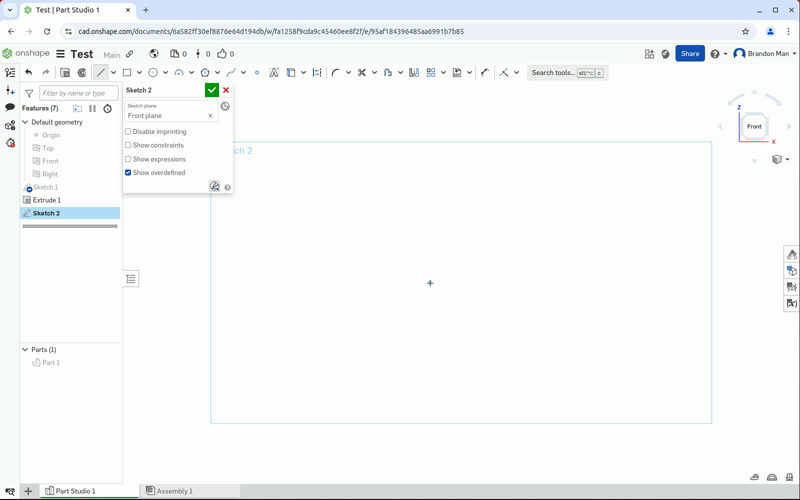
mouse_move(500, 282)
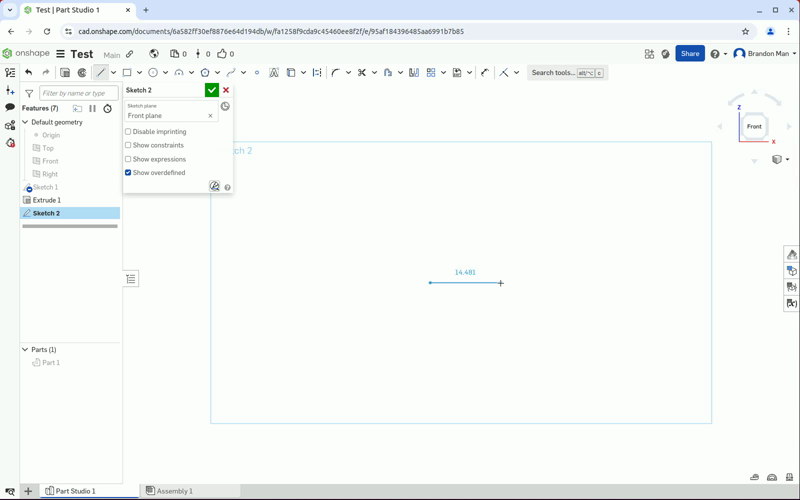
click(500, 282)
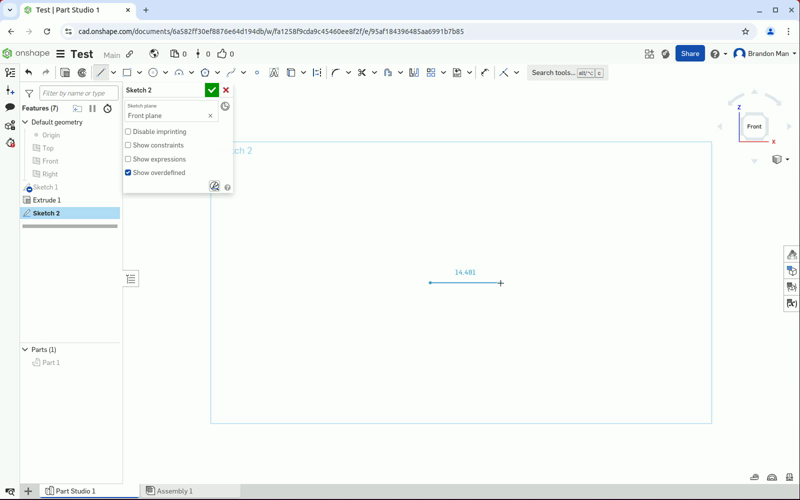
key_up(shift)
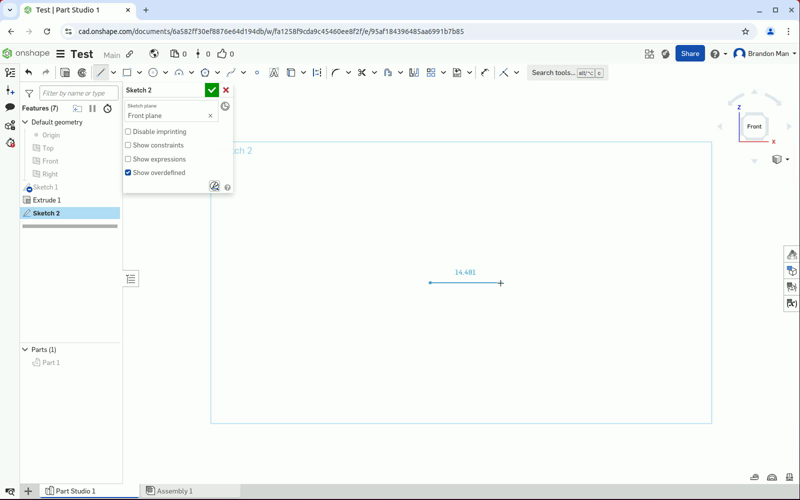
key_down(shift)
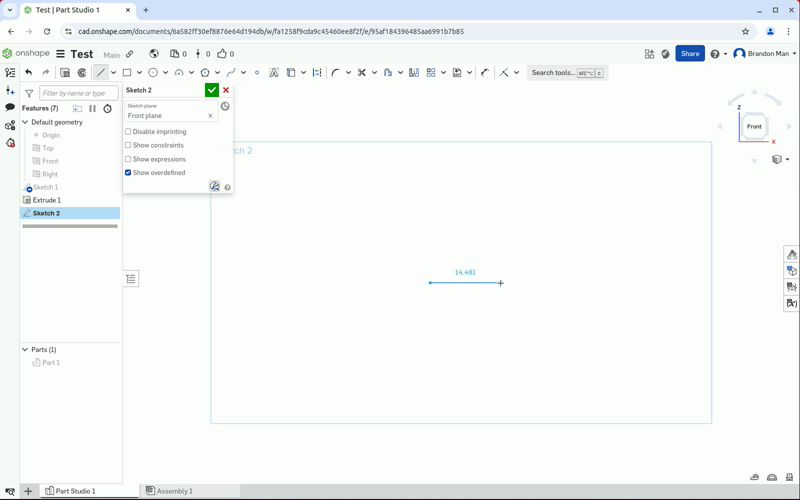
mouse_move(530, 282)
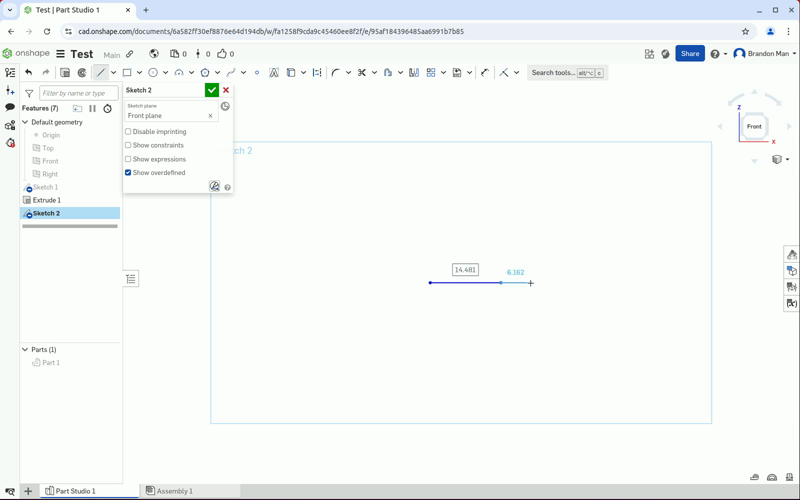
mouse_move(559, 282)
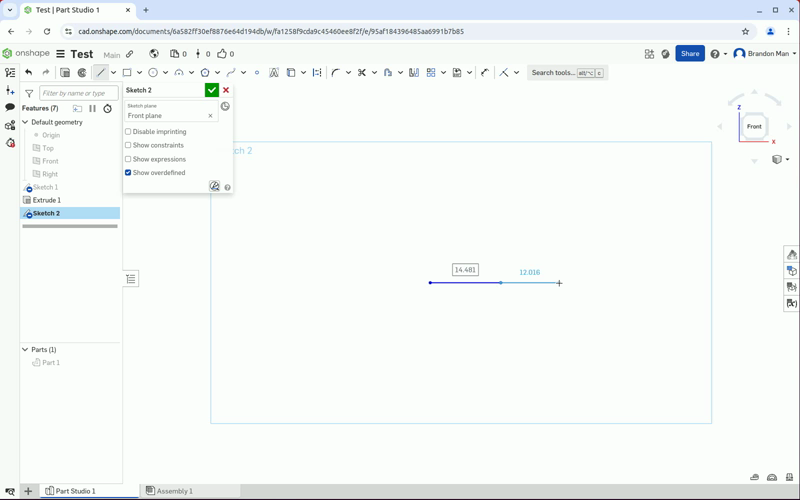
click(559, 282)
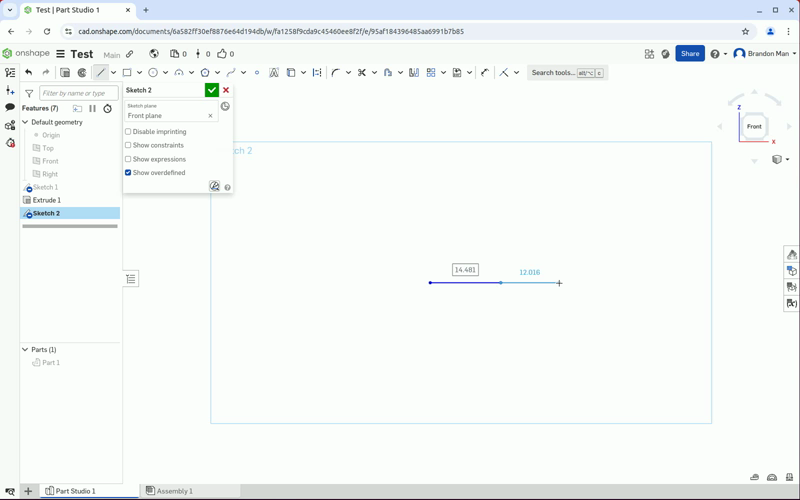
key_up(shift)
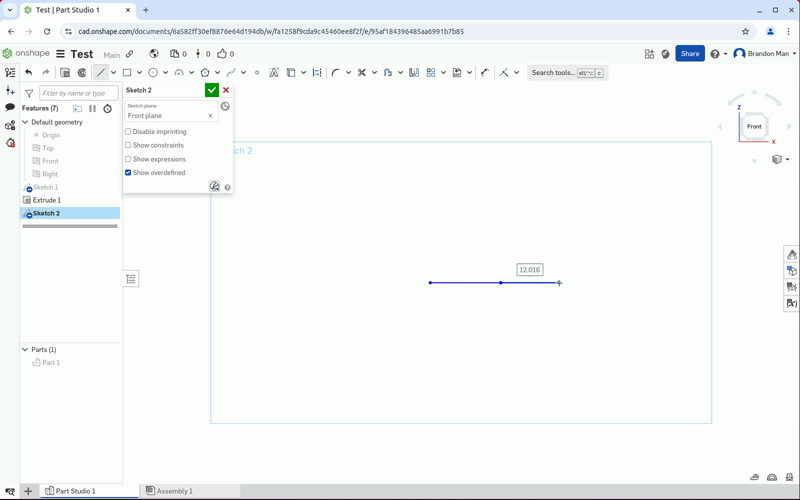
key(esc)
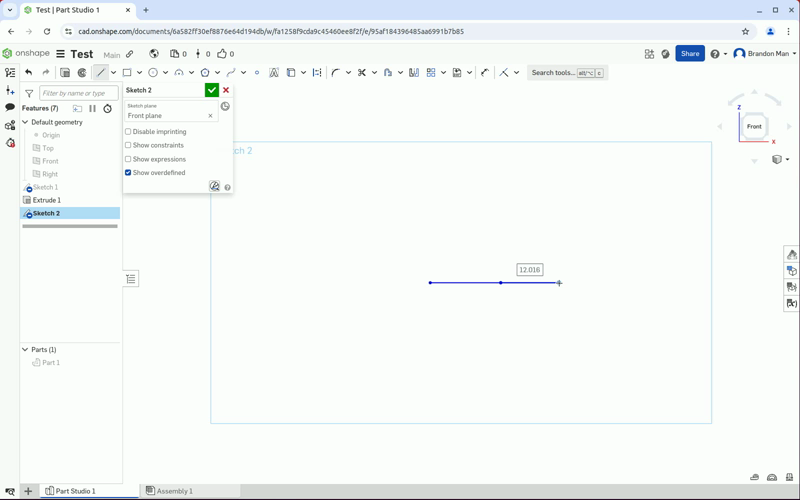
key(a)
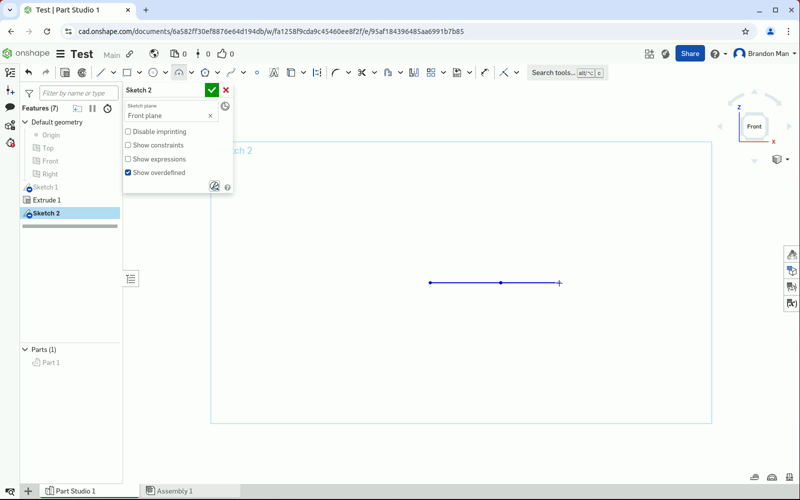
mouse_move(559, 282)
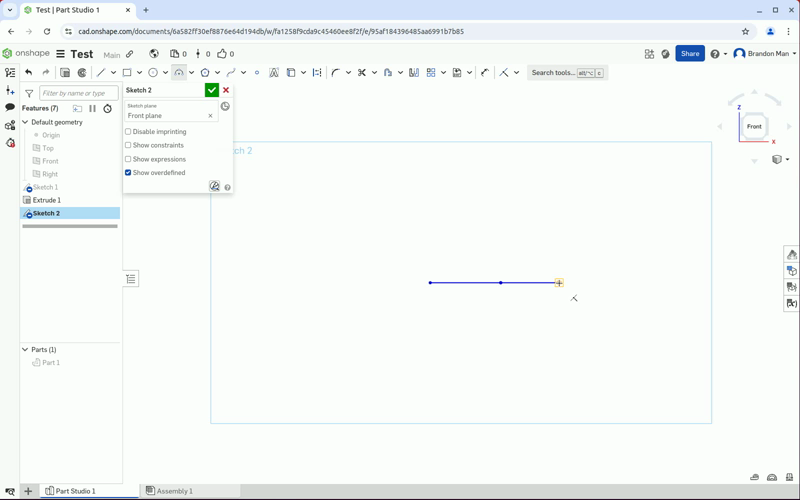
click(559, 282)
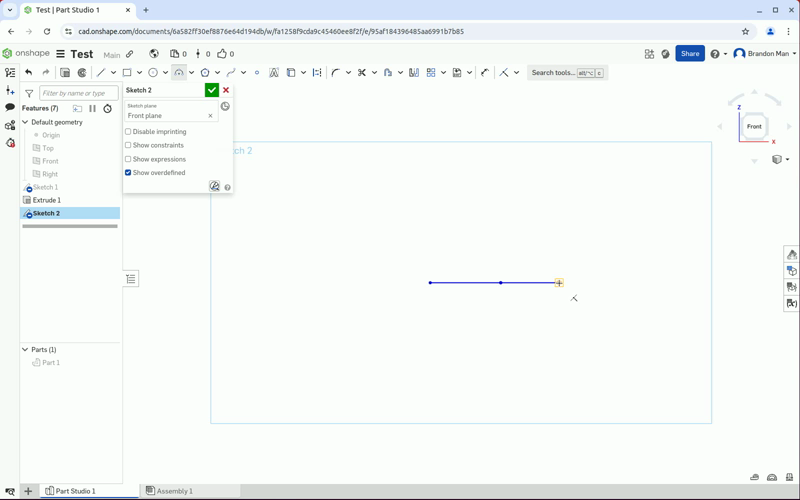
mouse_move(430, 282)
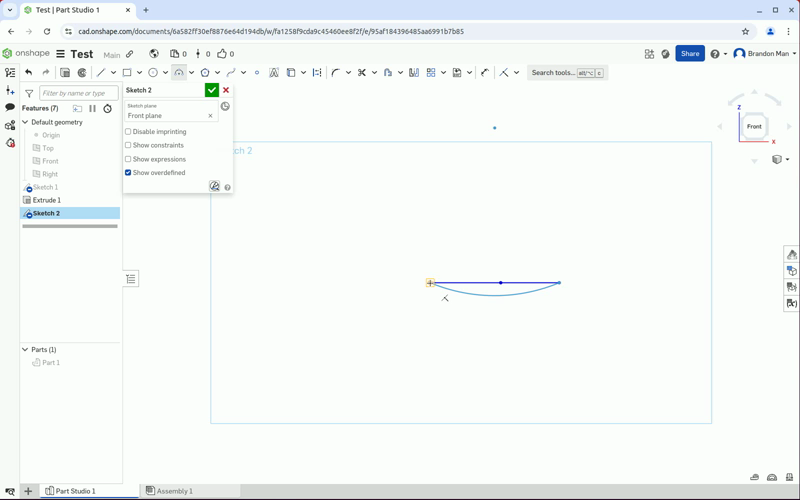
click(430, 282)
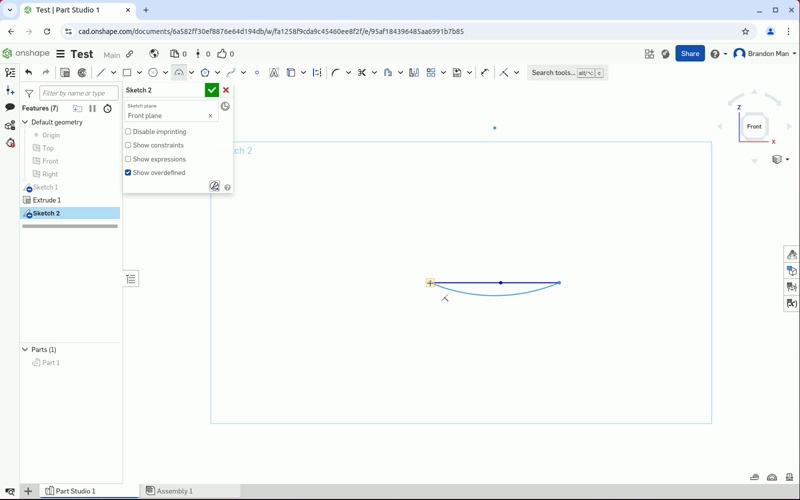
key_down(shift)
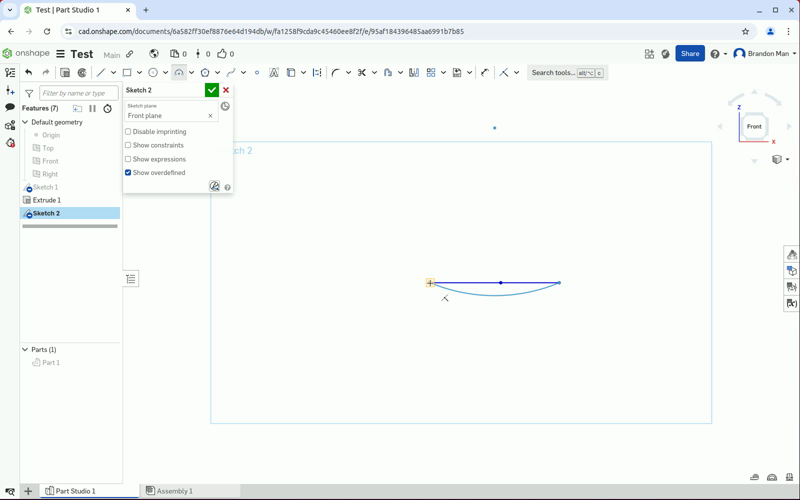
mouse_move(494, 255)
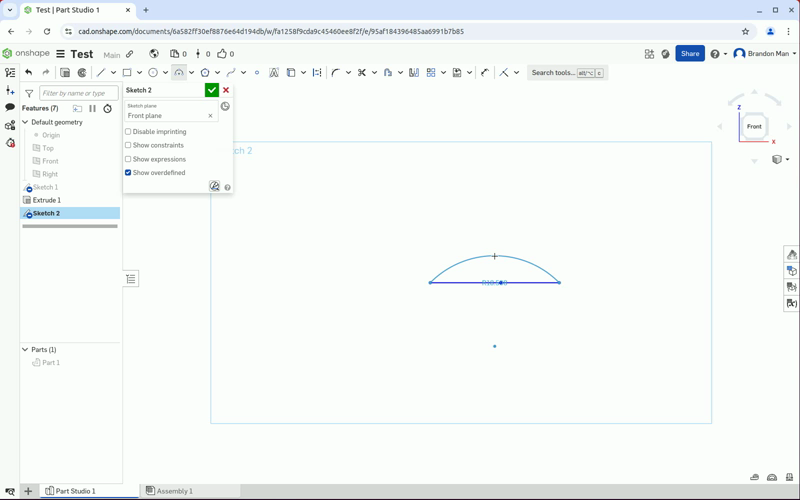
click(494, 255)
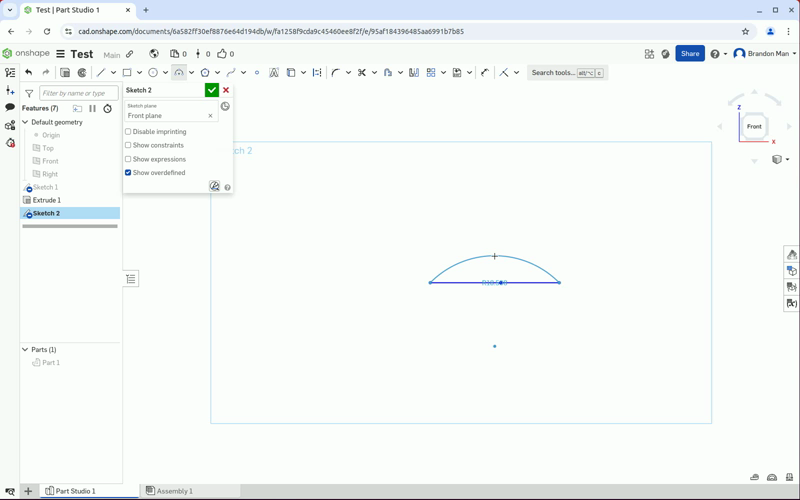
key_up(shift)
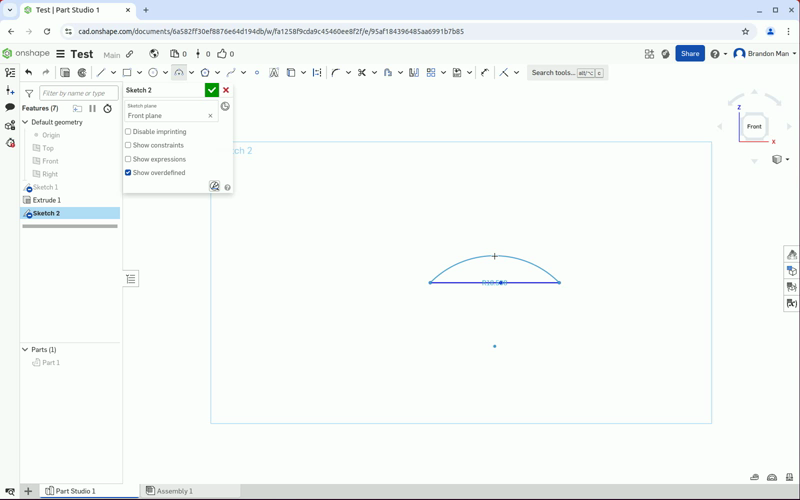
key(esc)
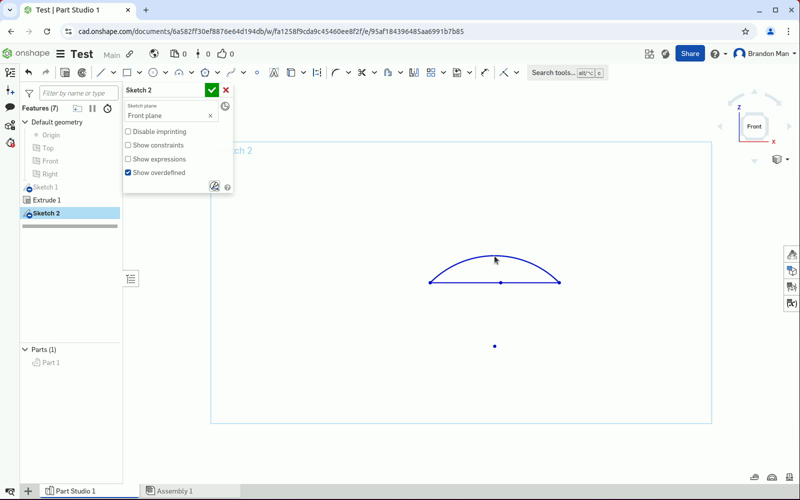
mouse_move(471, 276)
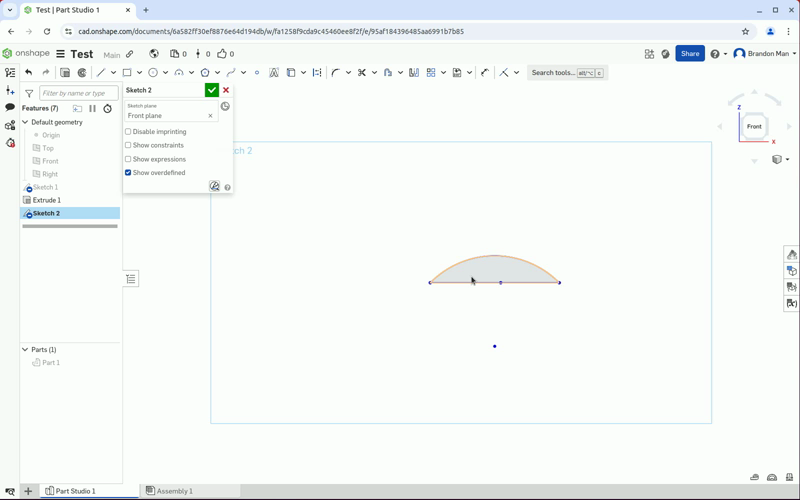
click(471, 276)
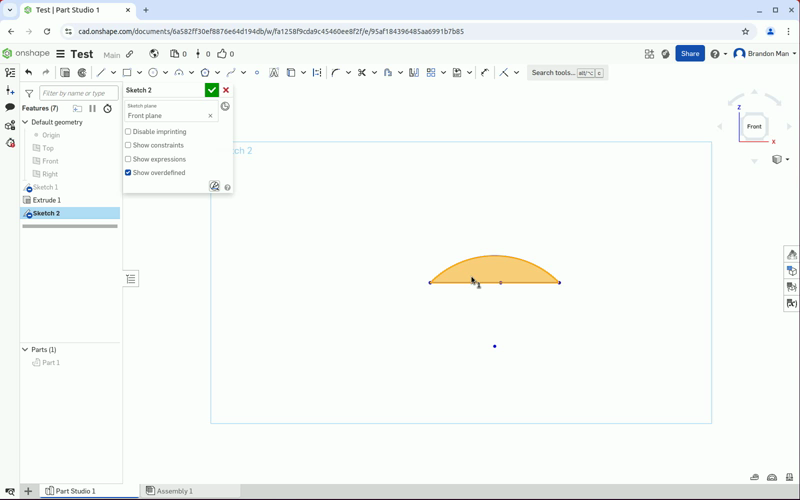
mouse_move(73, 352)
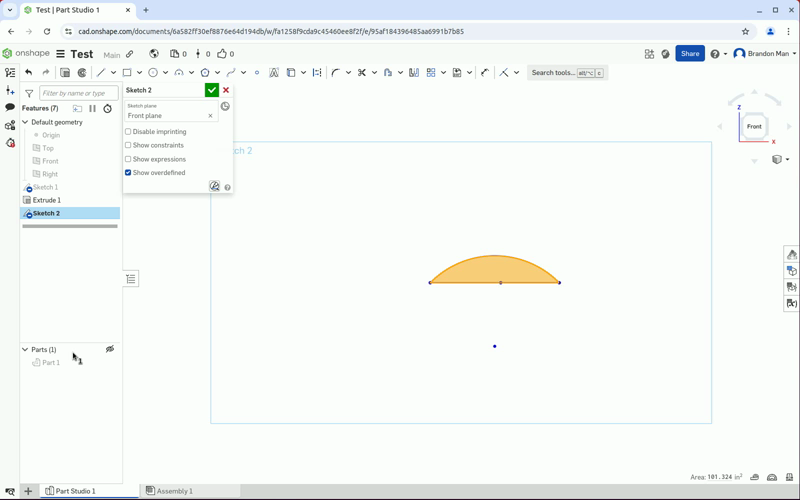
key(shift+y)
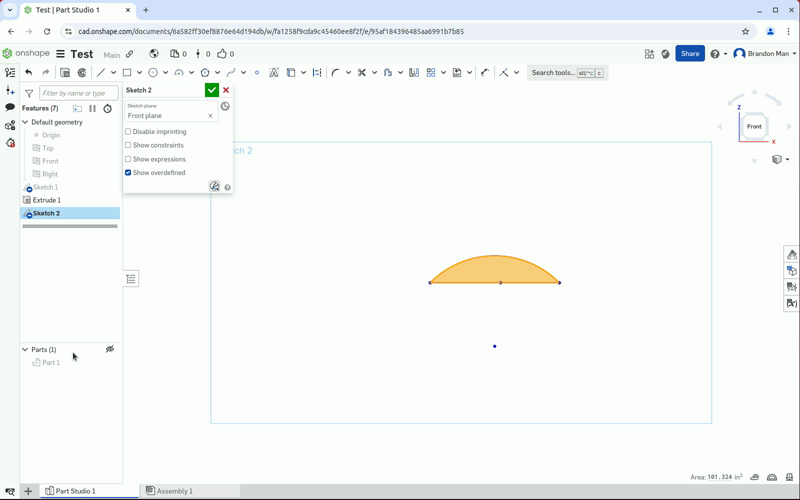
key(shift+e)
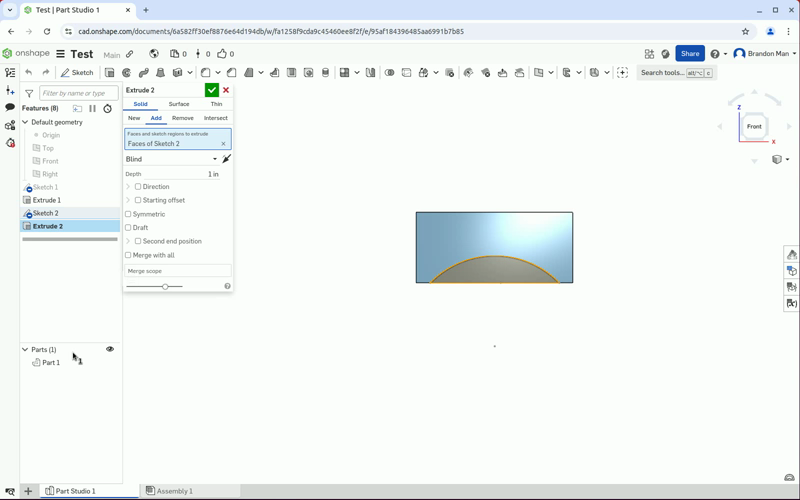
mouse_move(143, 106)
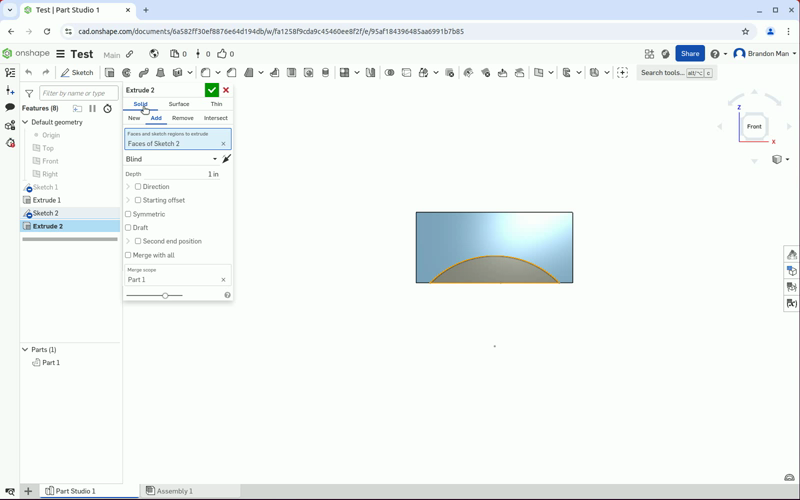
click(143, 106)
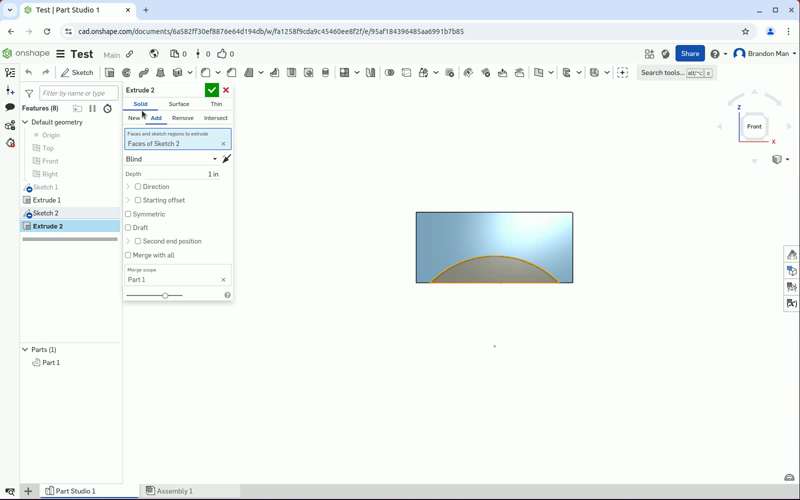
mouse_move(137, 120)
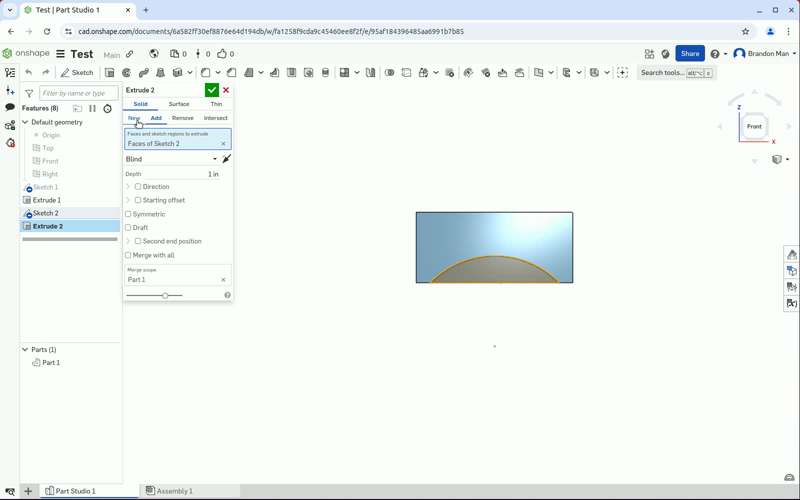
click(137, 120)
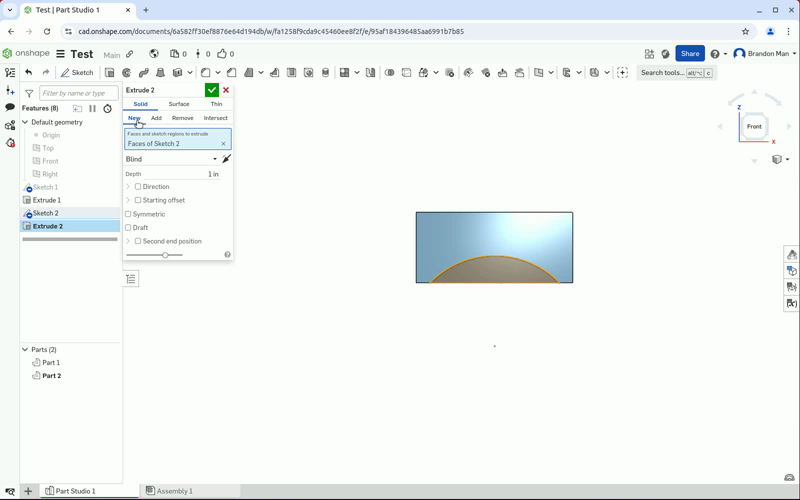
key(tab, 4)
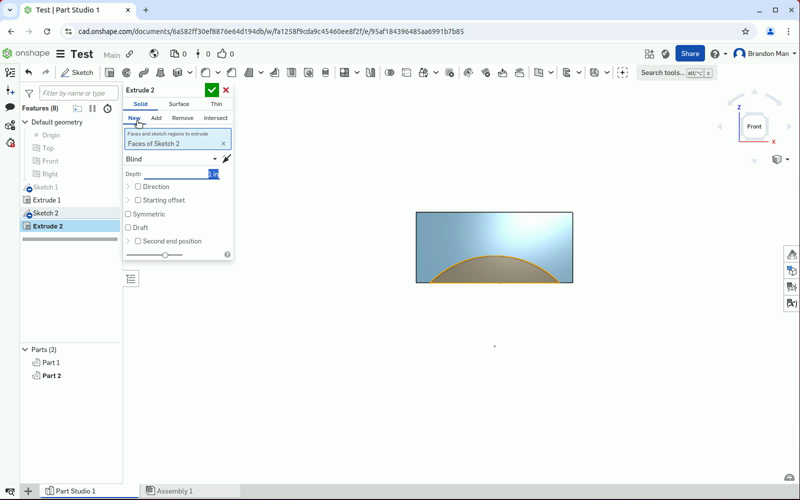
text(2.166)
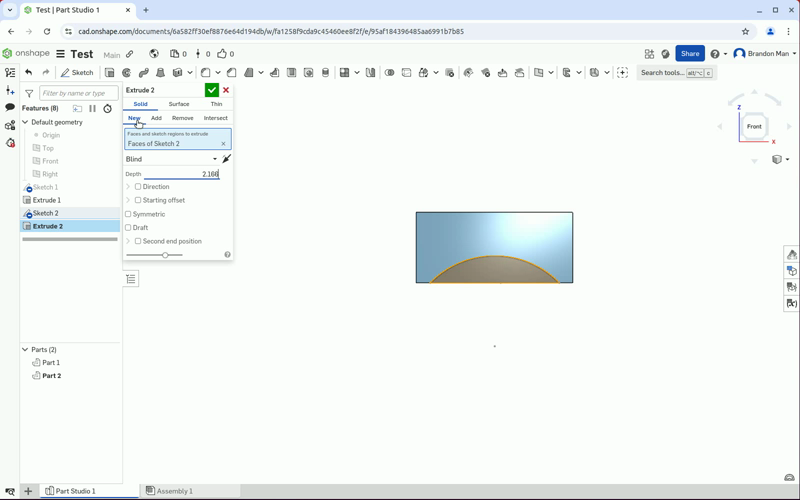
key(enter)
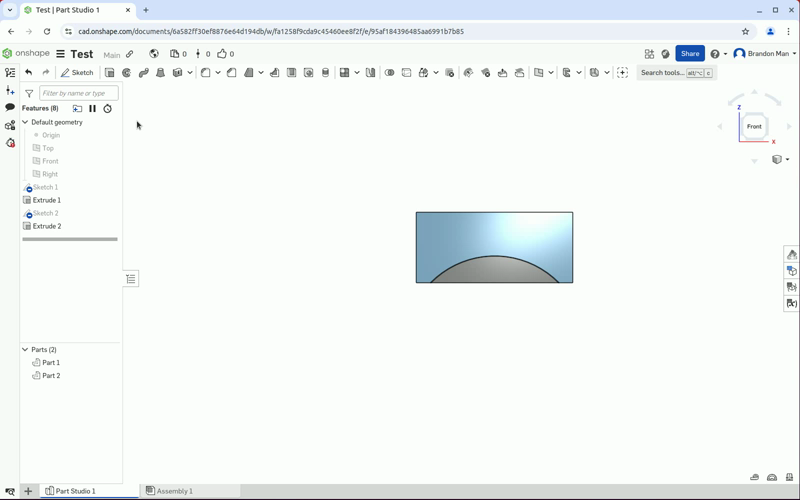
key(shift+h)
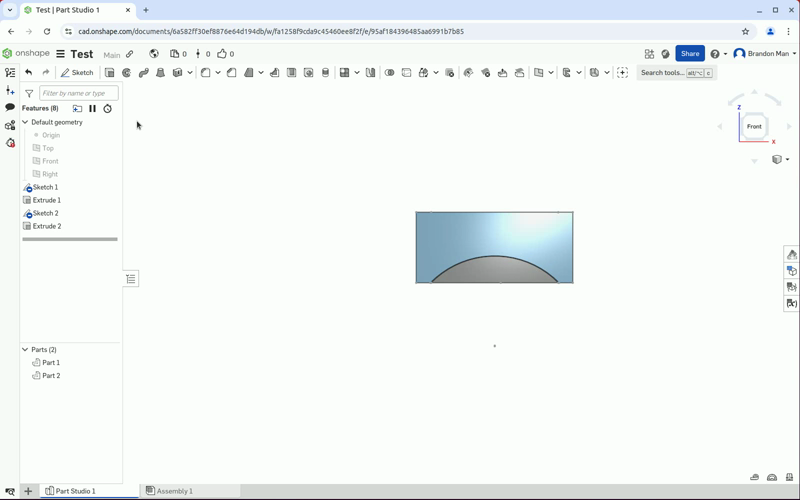
key(shift+h)
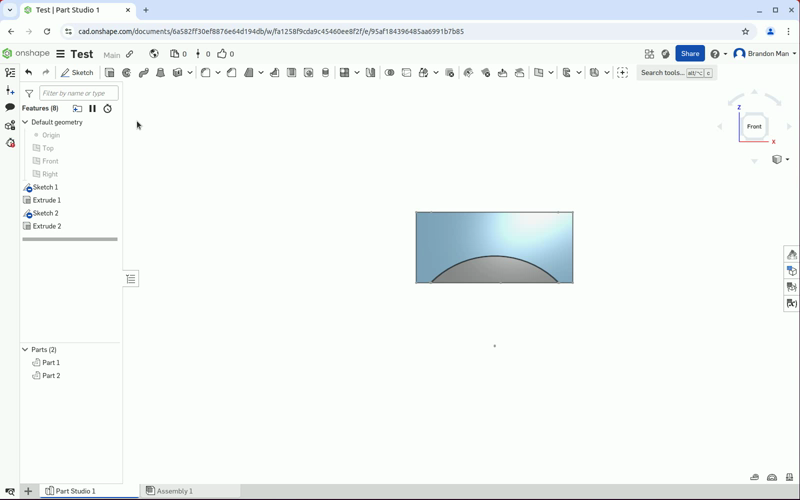
key(shift+7)
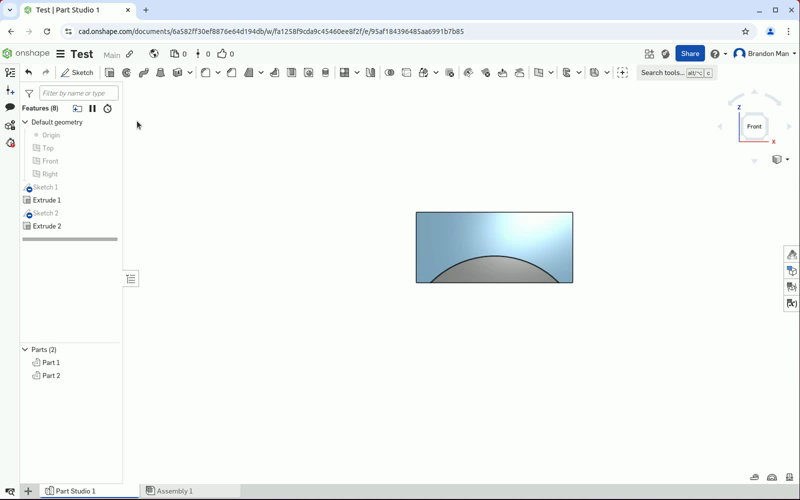
key(left, 2)
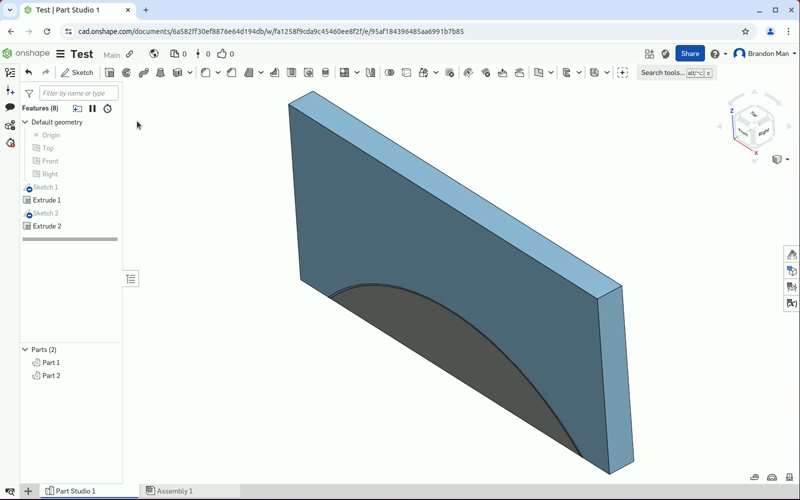
key(down, 2)
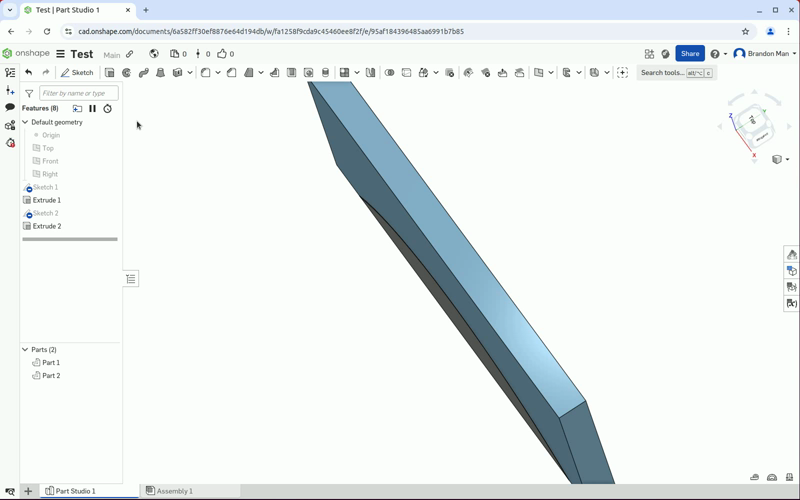
key(up, 2)
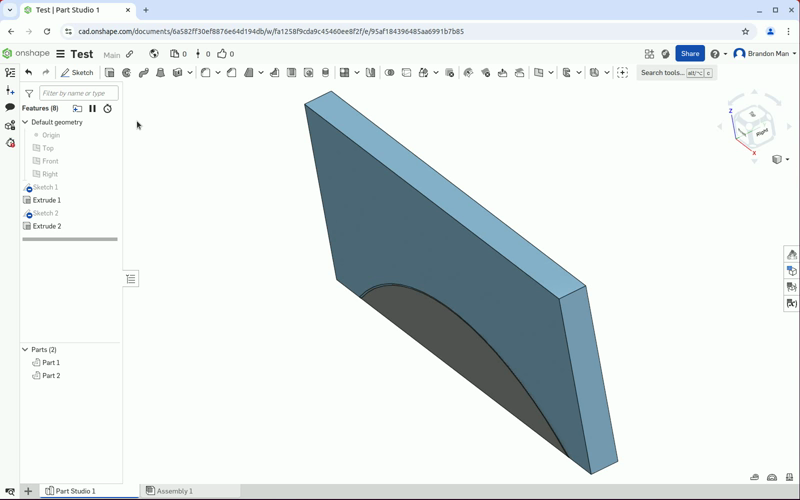
key(right, 2)
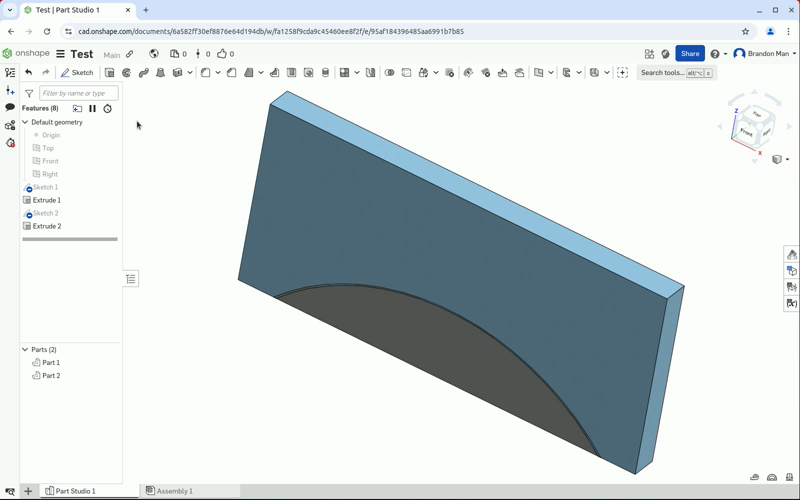
mouse_move(73, 189)
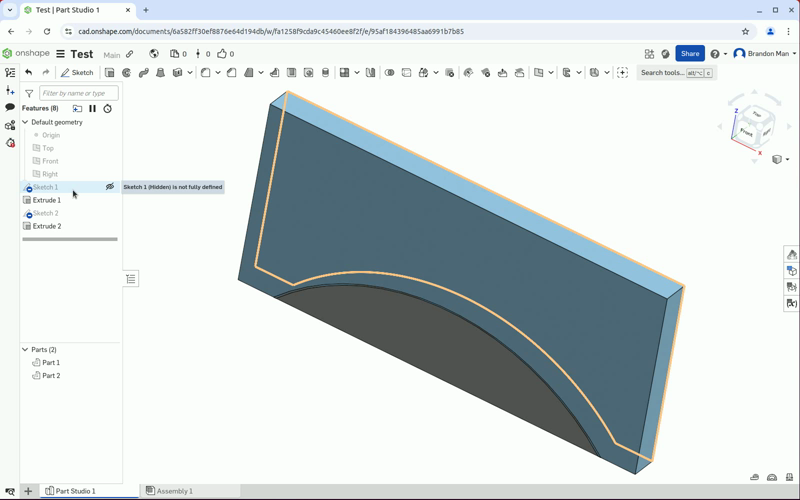
click(73, 189)